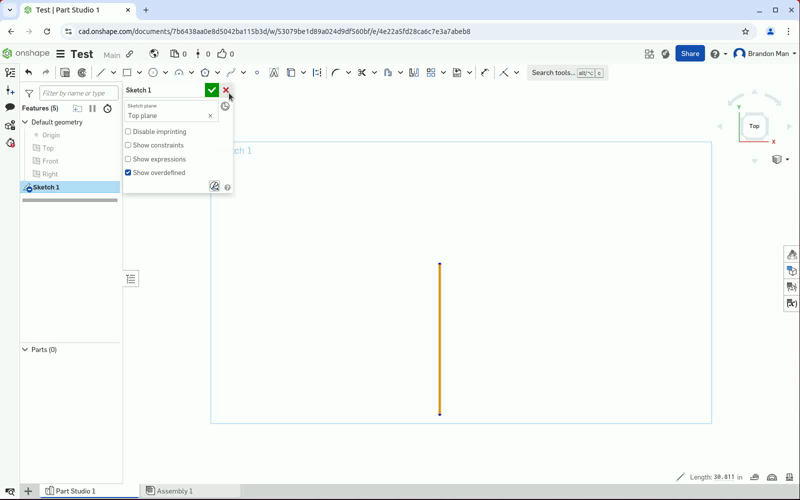
key(shift+h)
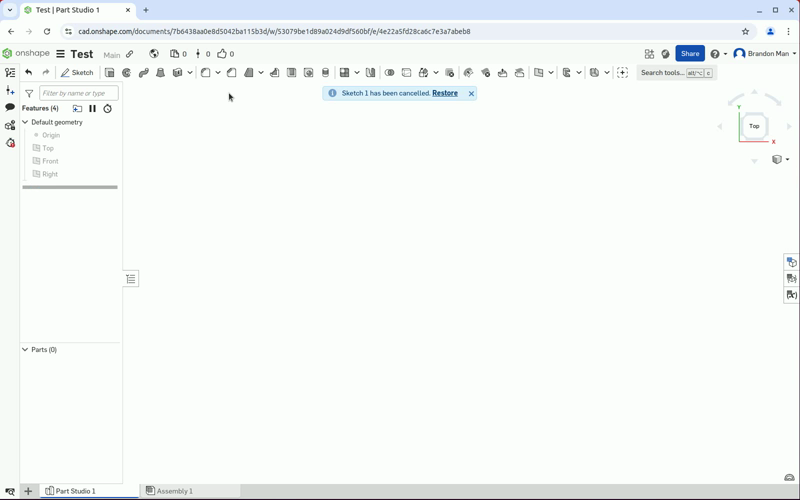
mouse_move(73, 352)
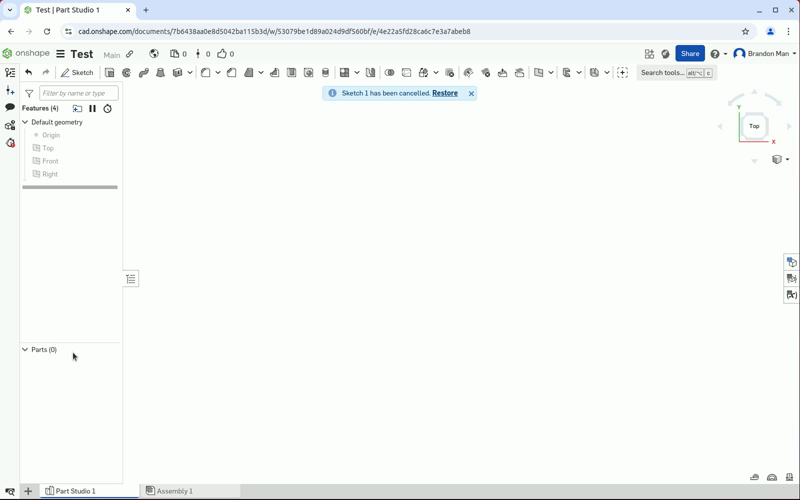
key(y)
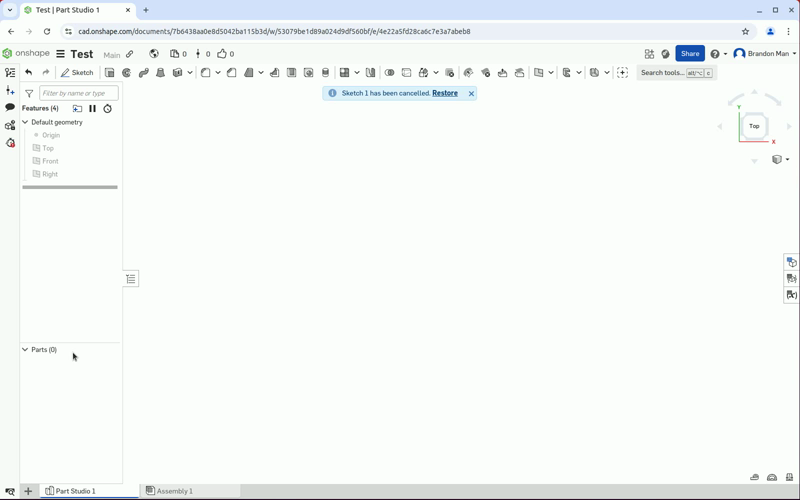
key(shift+p)
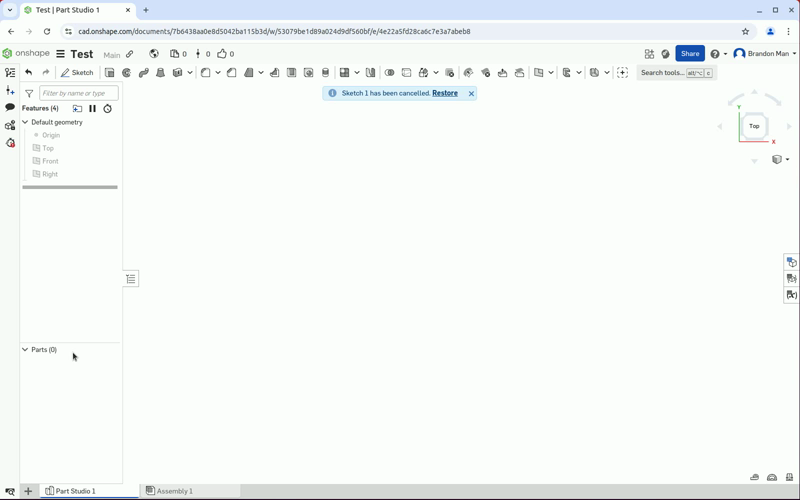
key(space)
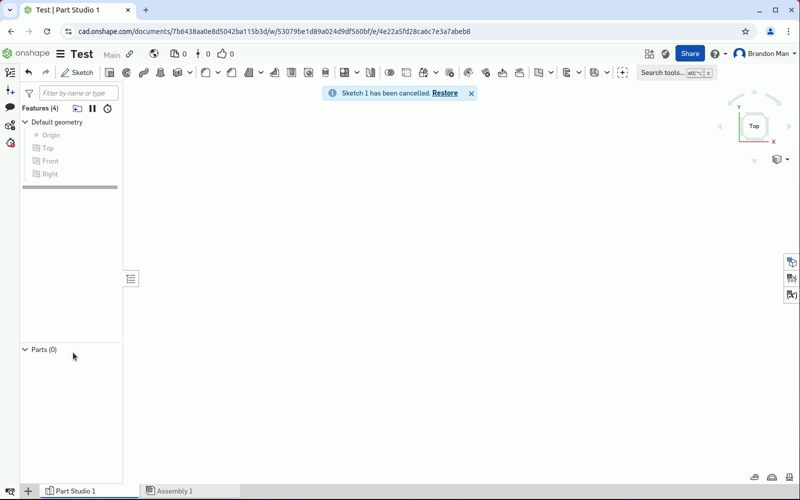
key_down(shift)
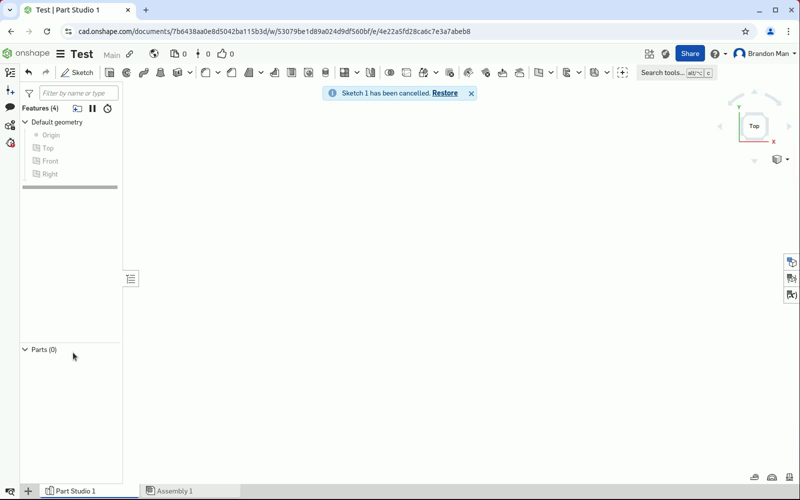
key(up)
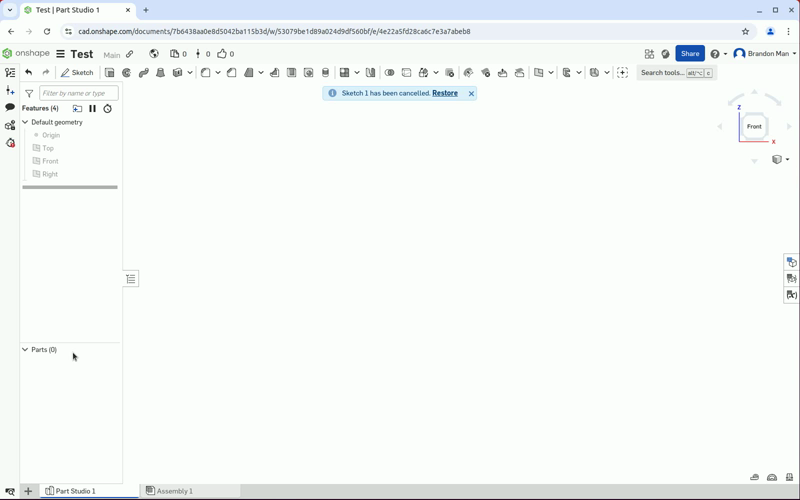
key_up(shift)
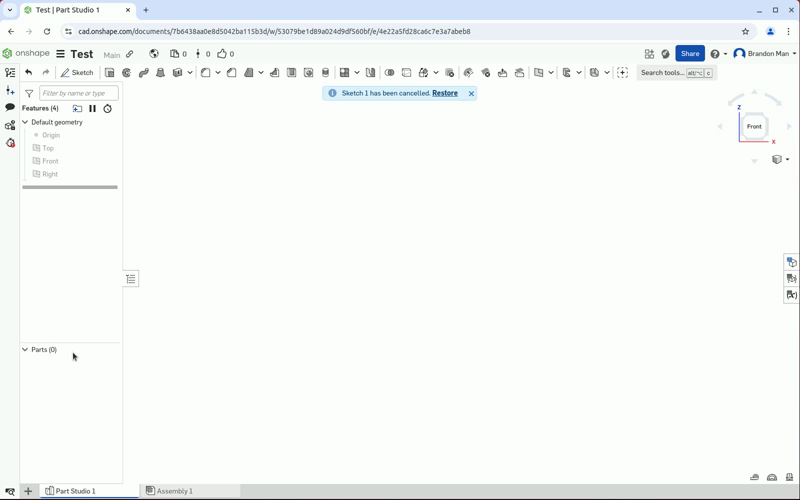
mouse_move(73, 352)
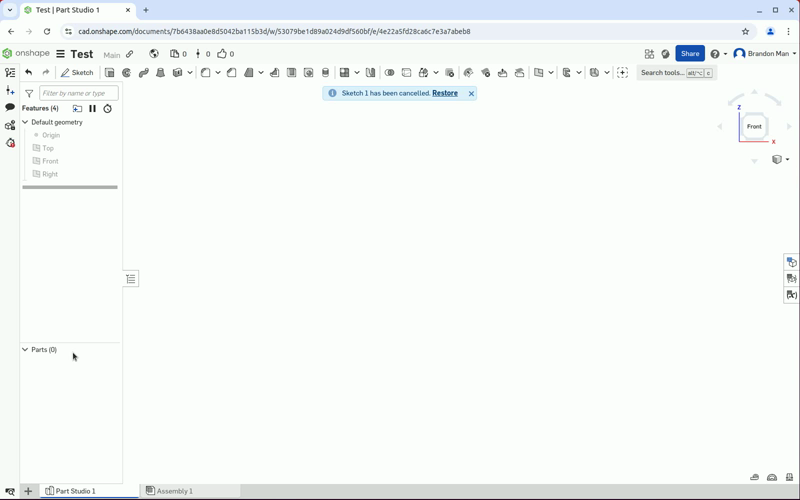
key(shift+y)
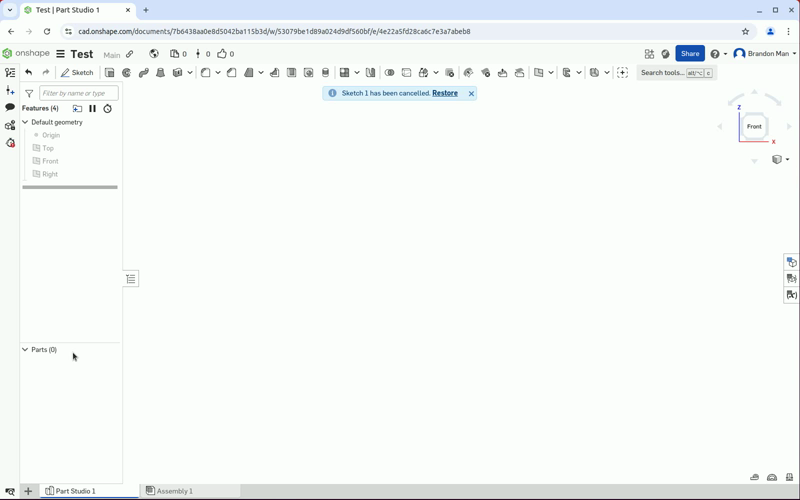
key(shift+s)
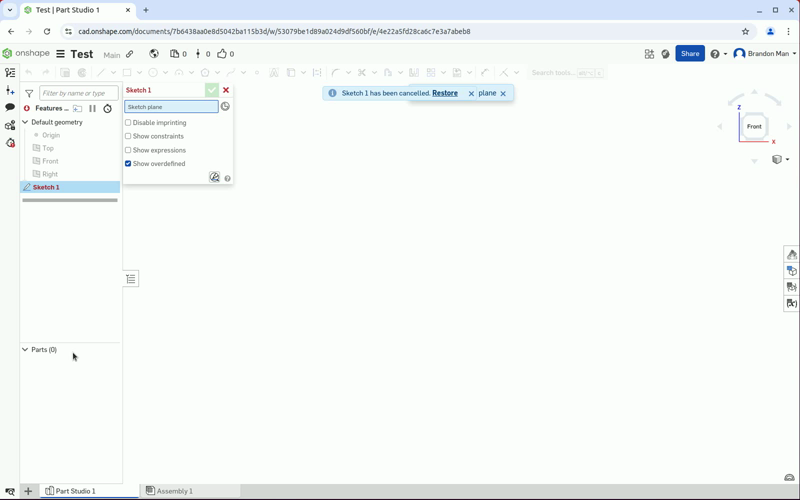
mouse_move(73, 163)
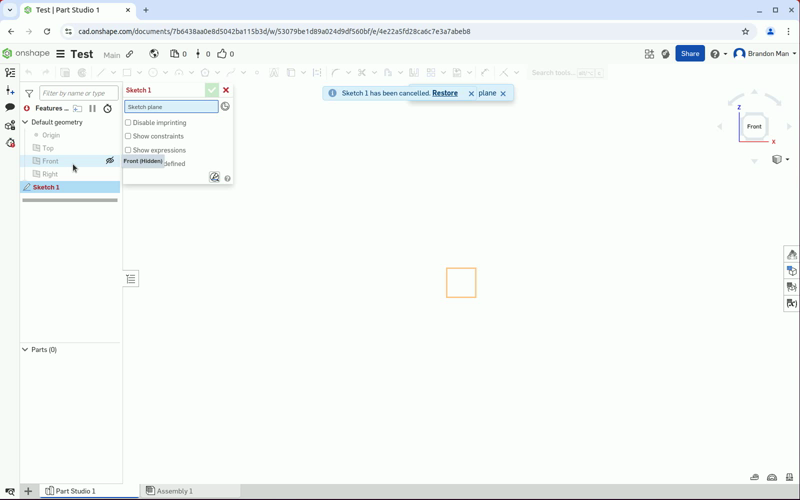
click(73, 163)
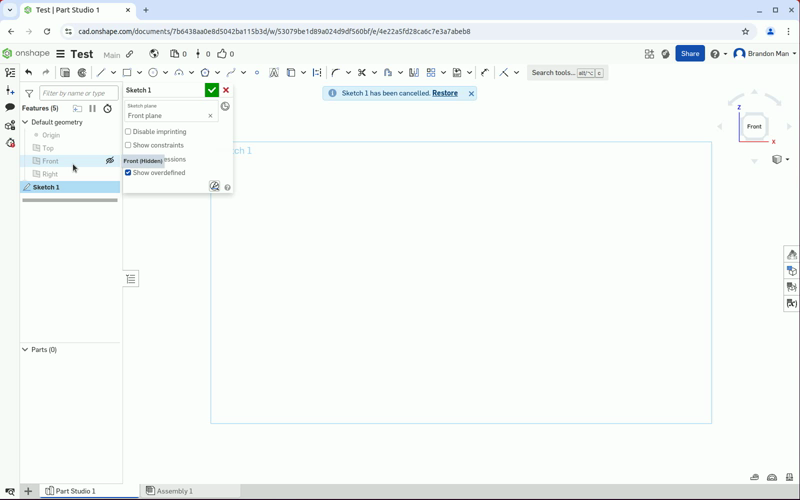
mouse_move(73, 352)
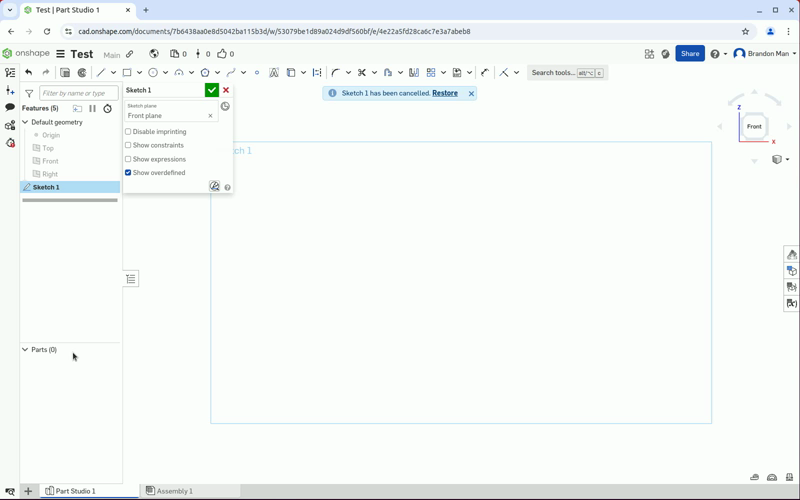
key(y)
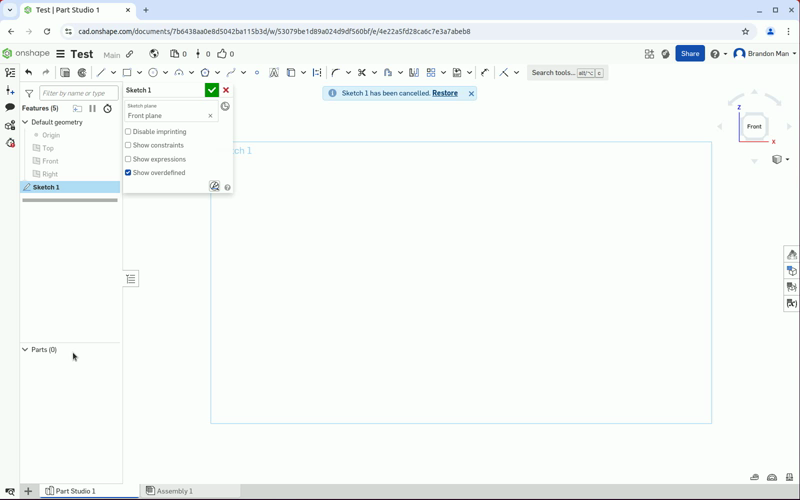
key(l)
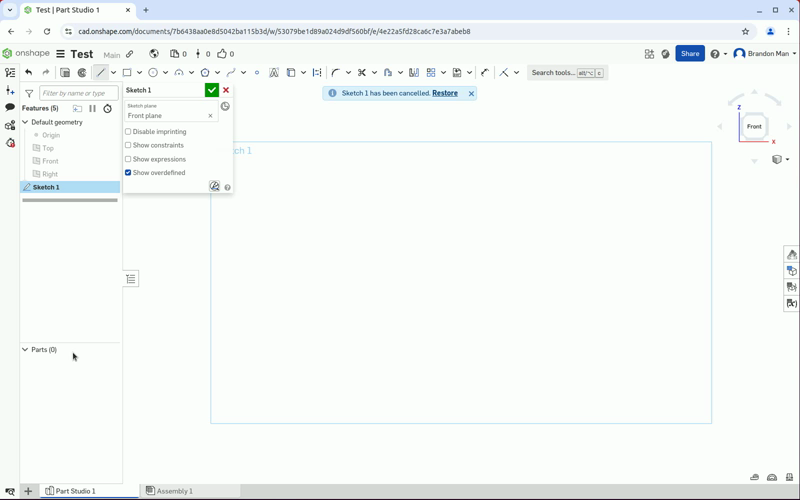
key_down(shift)
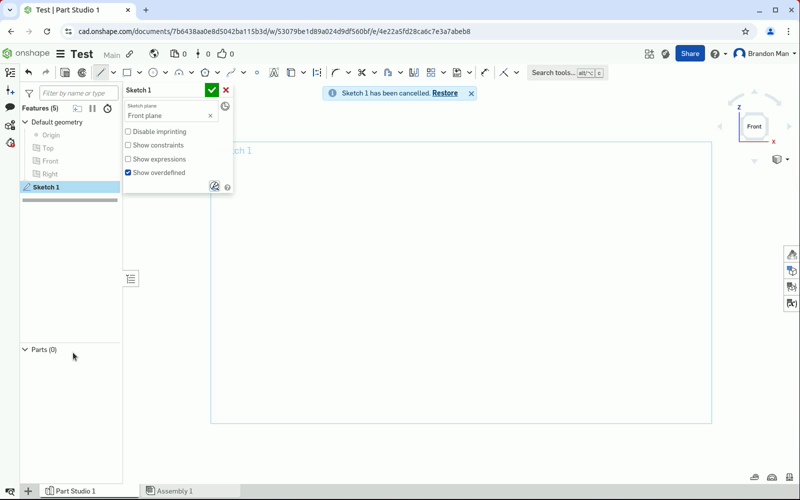
mouse_move(348, 177)
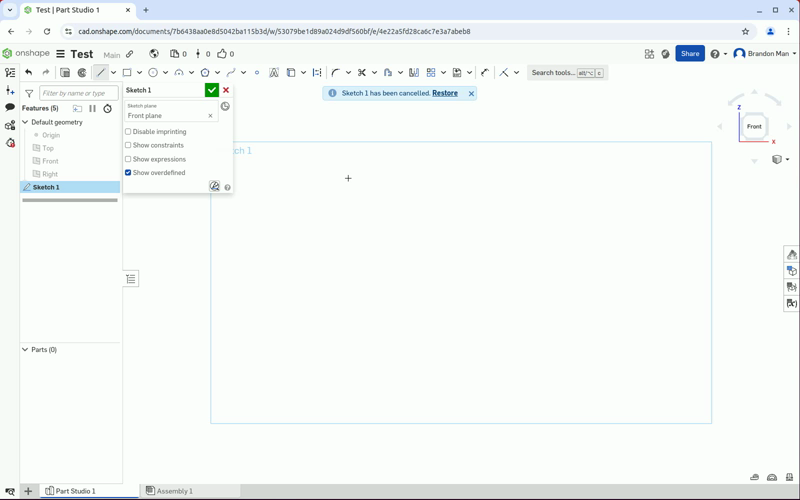
click(348, 177)
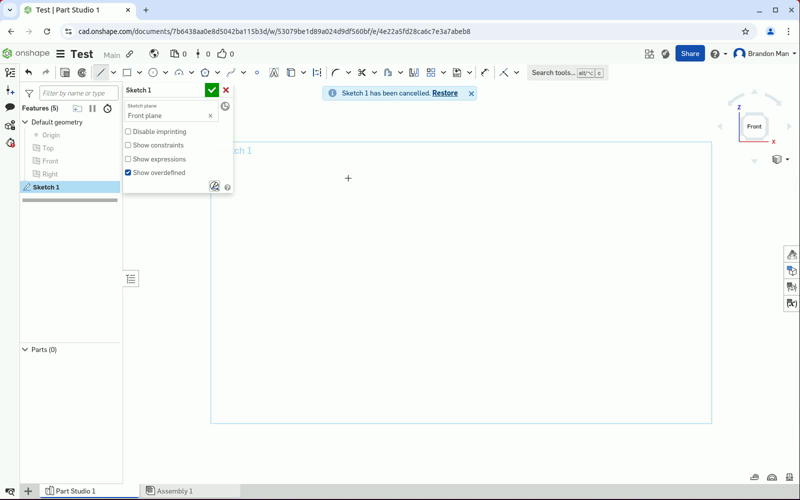
key_up(shift)
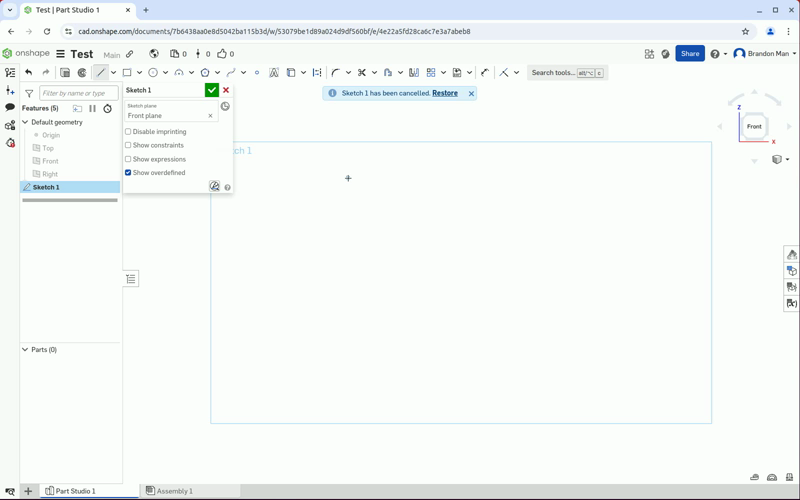
key_down(shift)
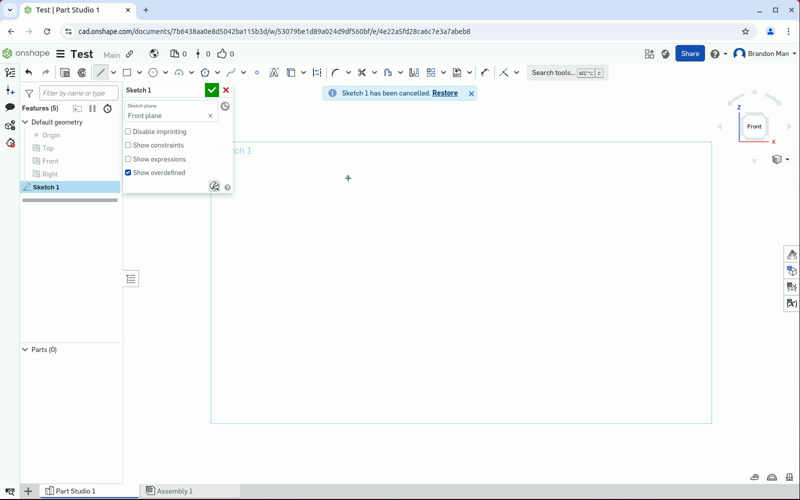
mouse_move(458, 370)
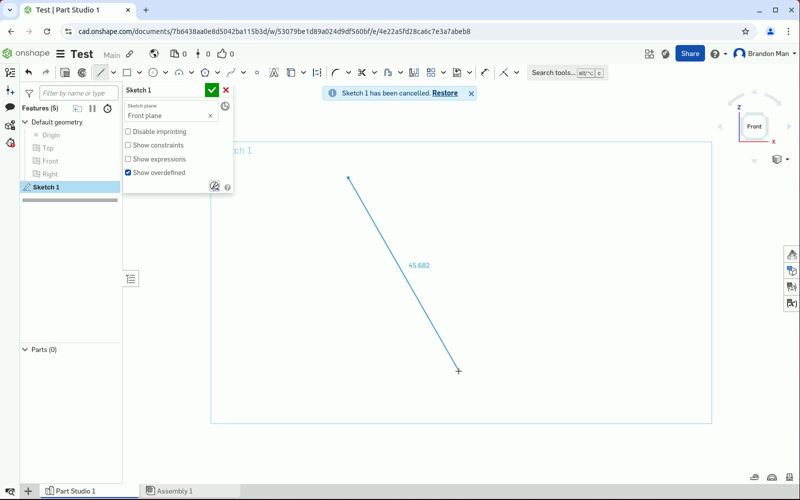
click(458, 370)
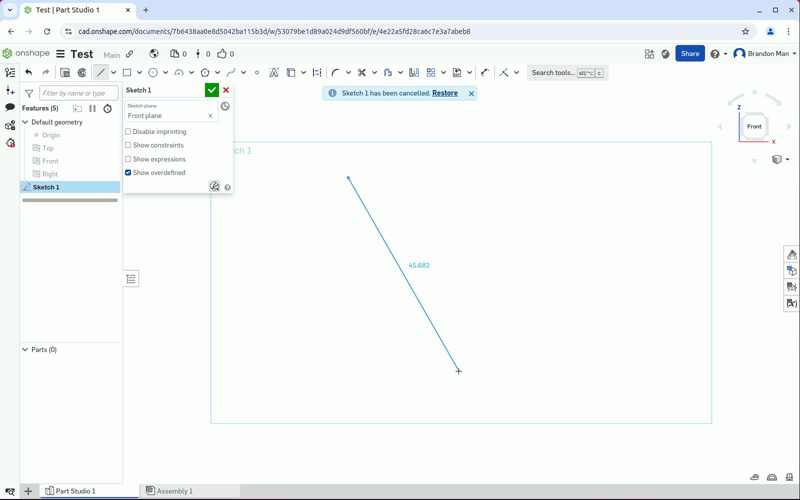
key_up(shift)
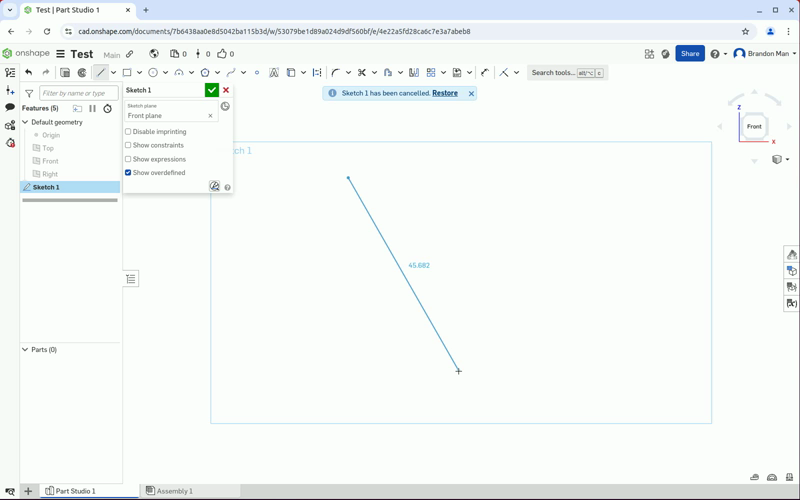
key_down(shift)
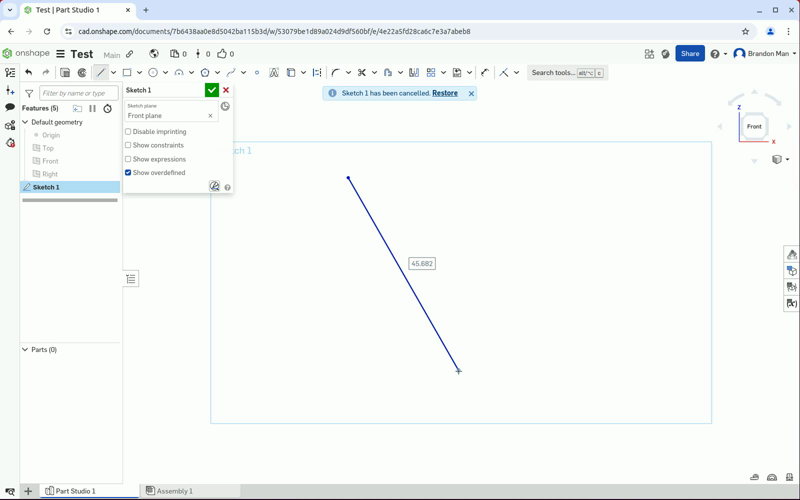
mouse_move(572, 177)
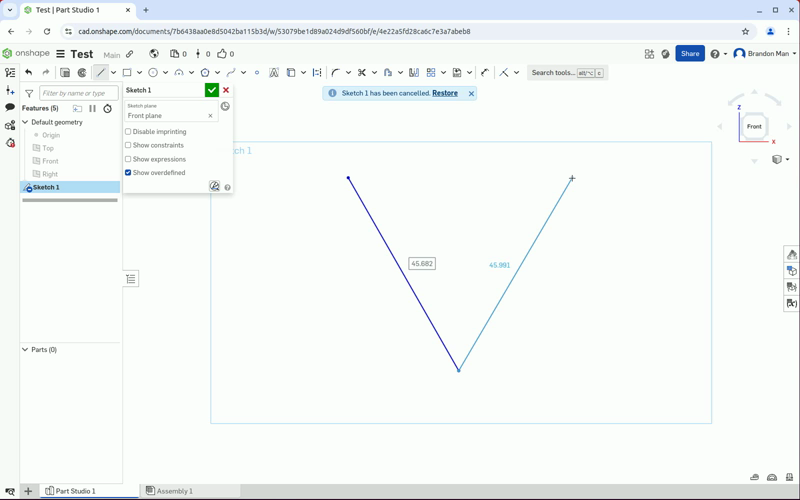
click(572, 177)
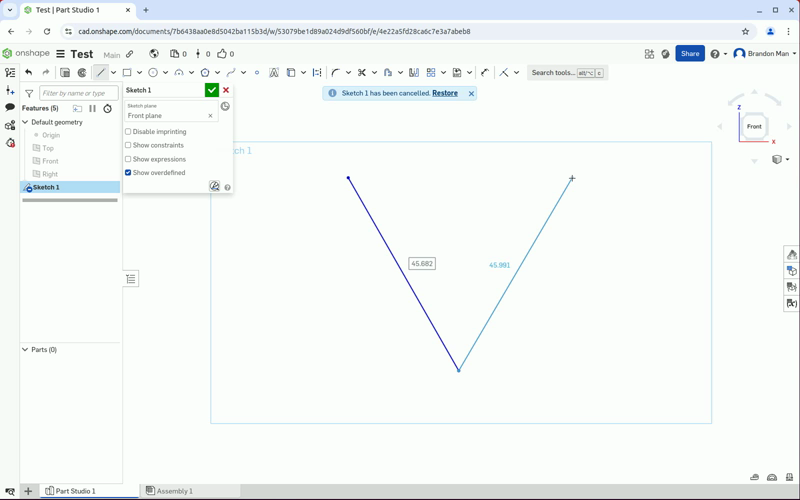
key_up(shift)
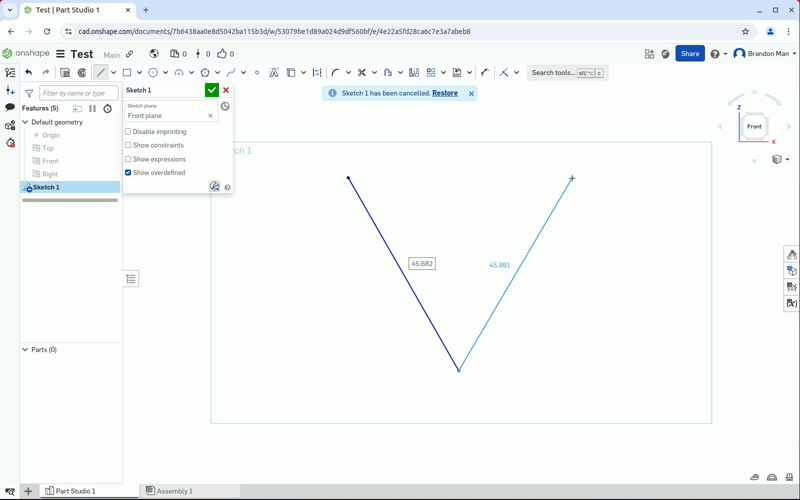
key_down(shift)
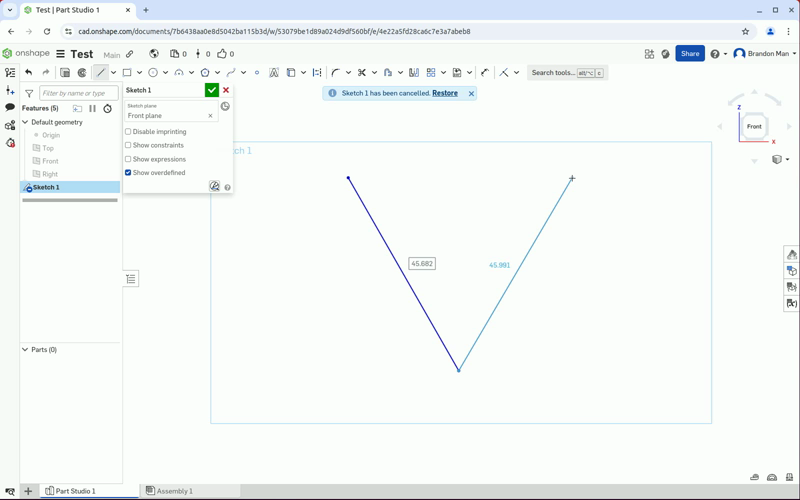
mouse_move(348, 177)
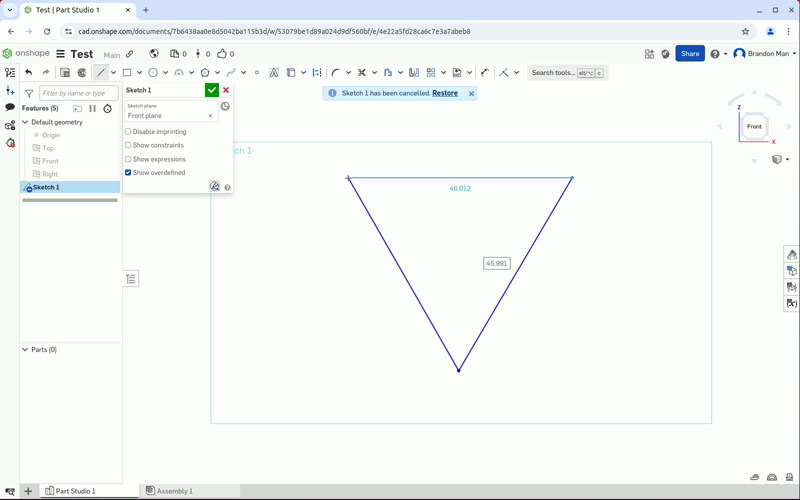
key_up(shift)
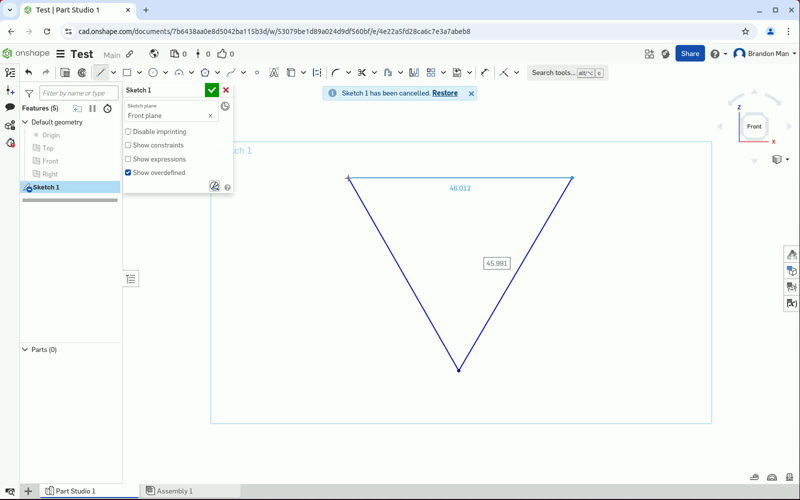
click(348, 177)
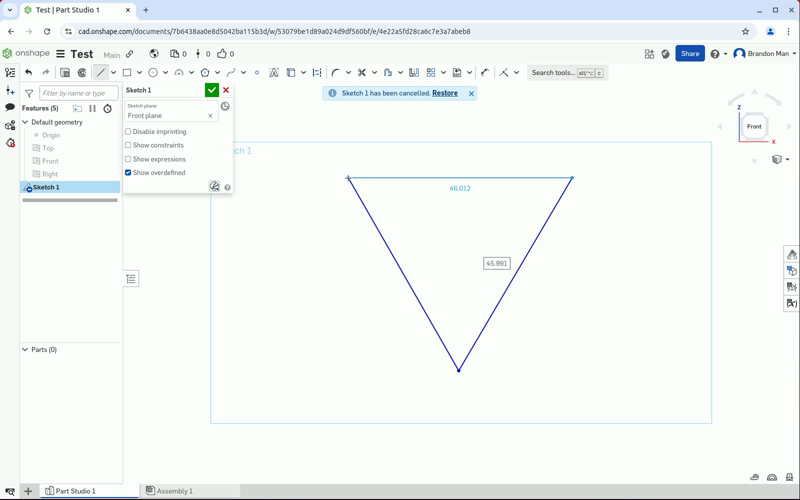
key(esc)
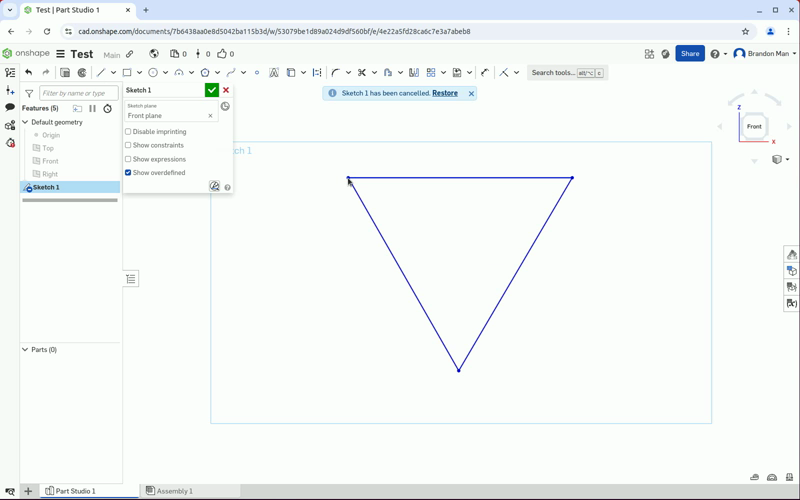
key(l)
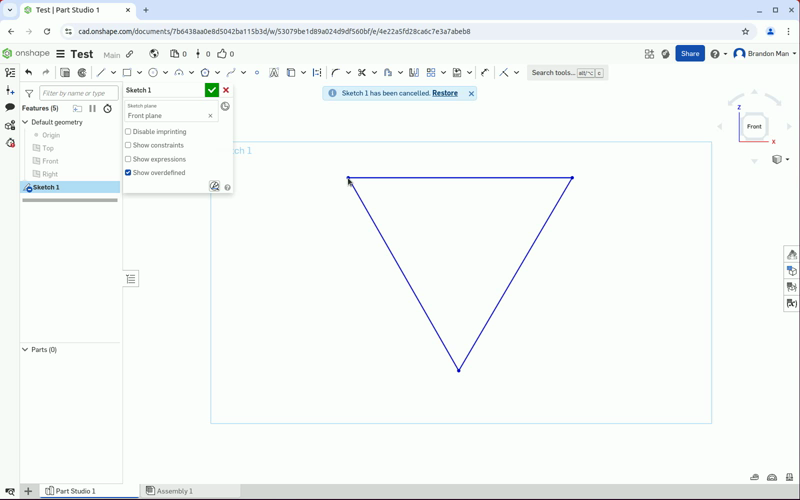
key_down(shift)
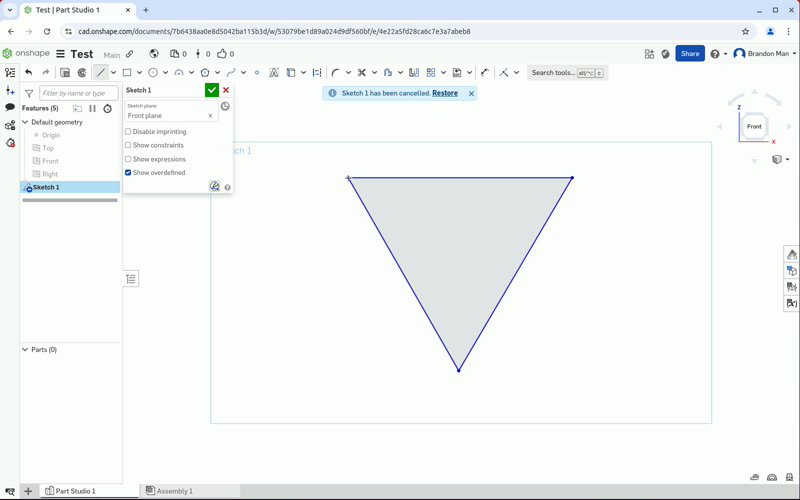
mouse_move(404, 210)
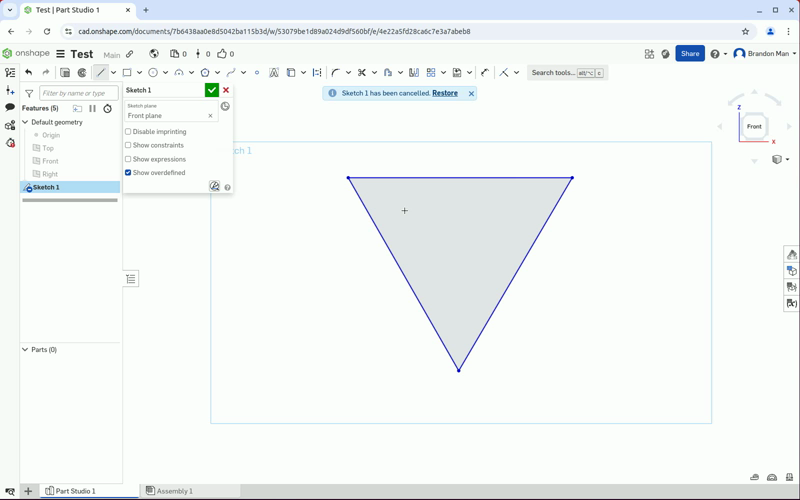
click(404, 210)
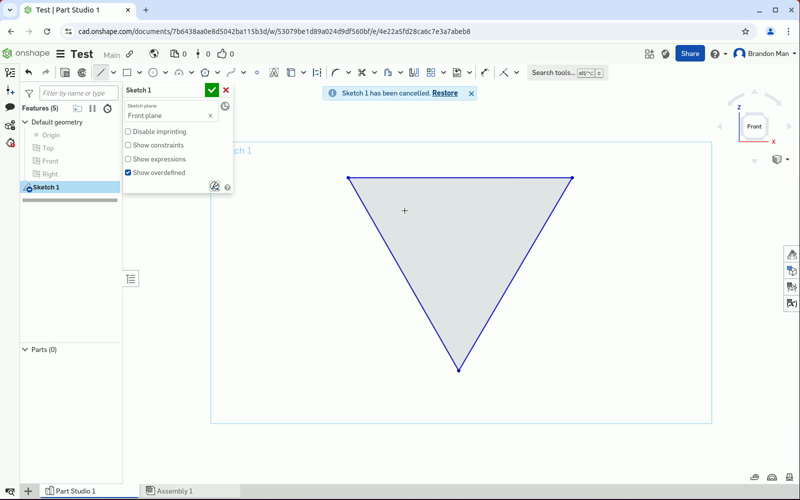
key_up(shift)
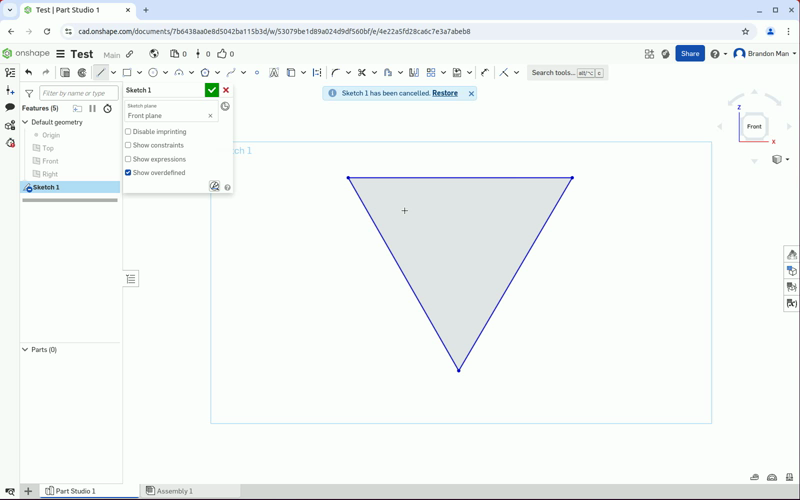
key_down(shift)
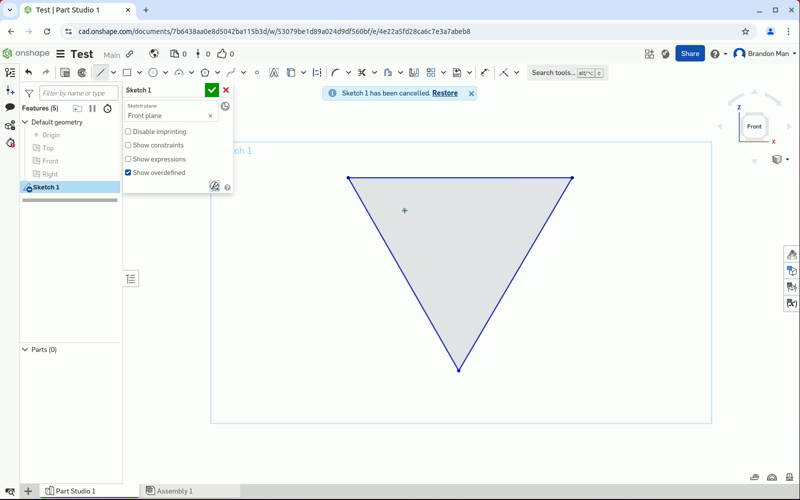
mouse_move(461, 306)
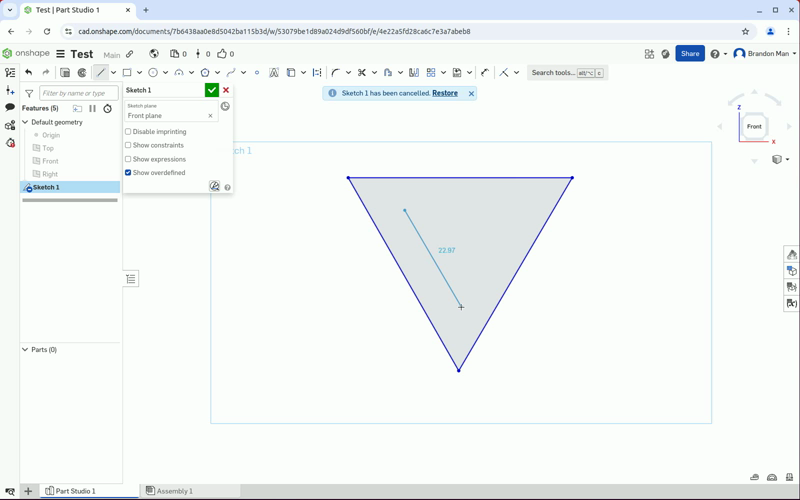
click(461, 306)
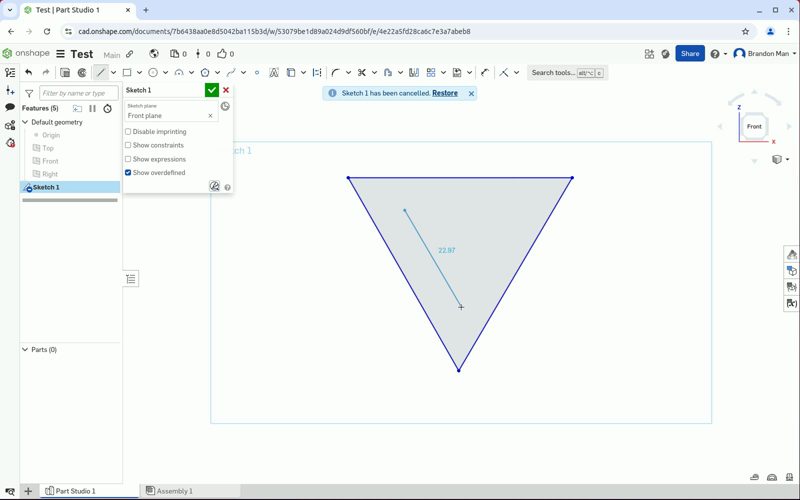
key_up(shift)
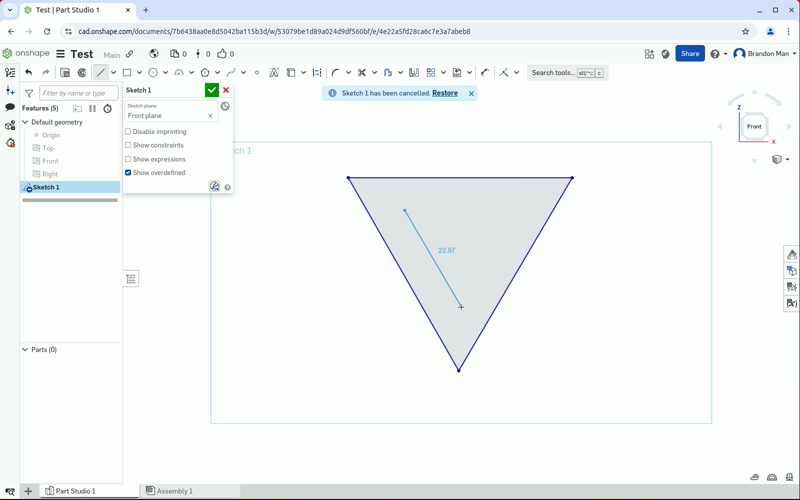
key_down(shift)
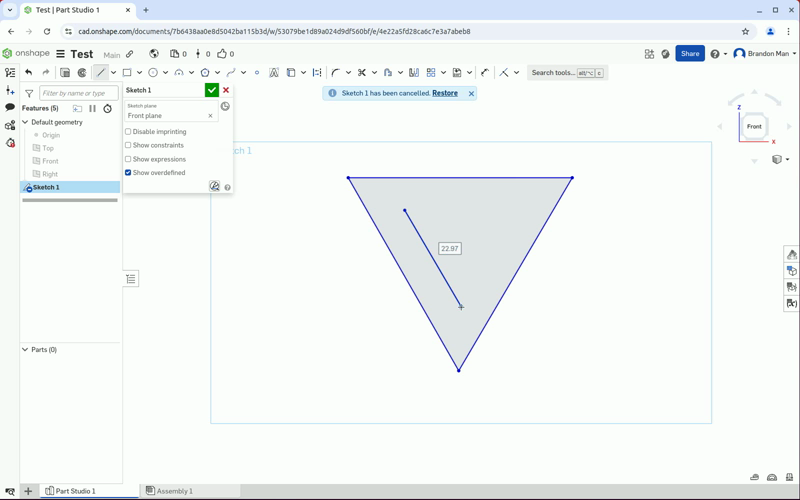
mouse_move(515, 210)
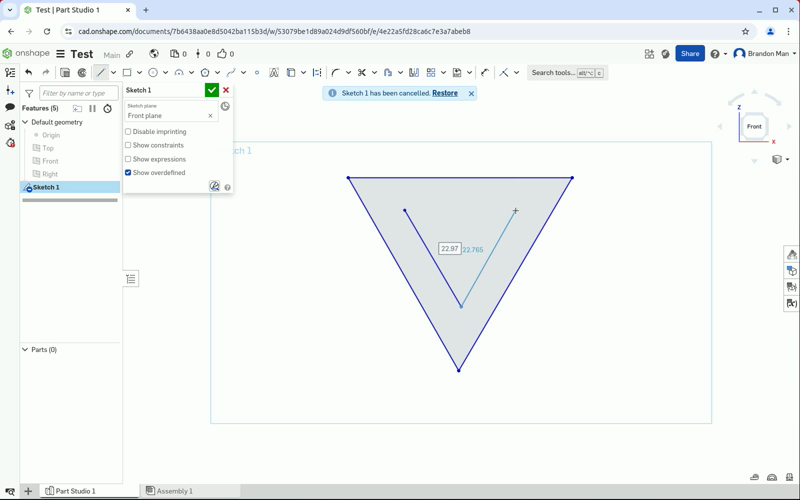
click(515, 210)
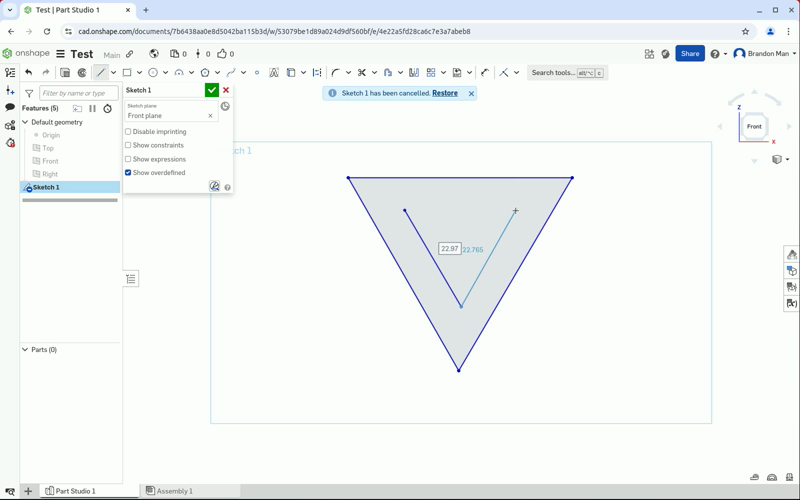
key_up(shift)
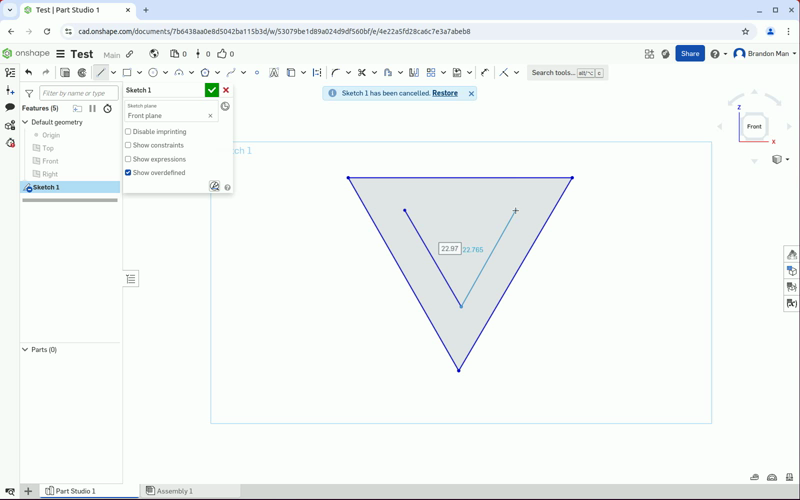
key_down(shift)
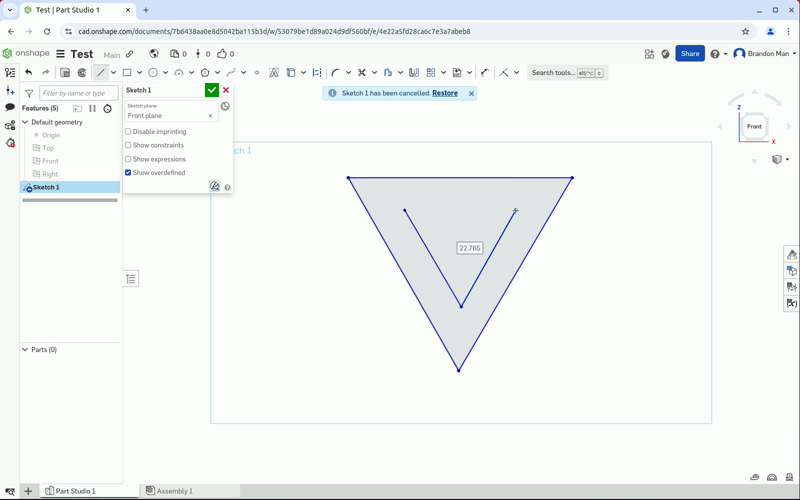
mouse_move(545, 210)
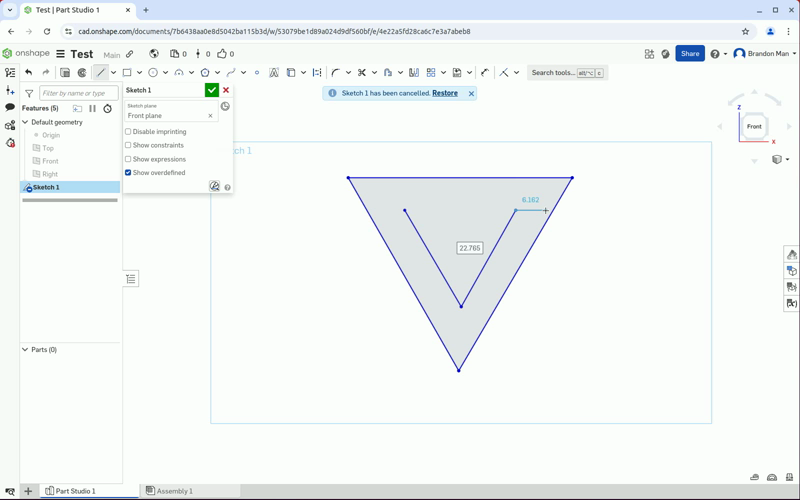
mouse_move(501, 210)
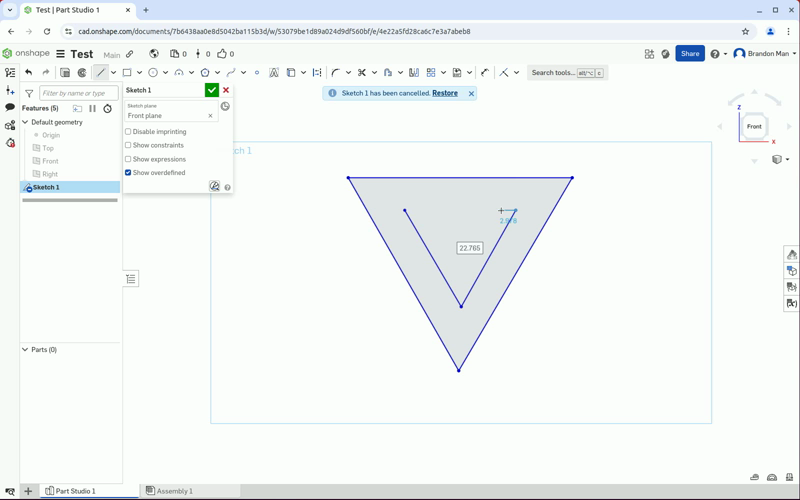
click(501, 210)
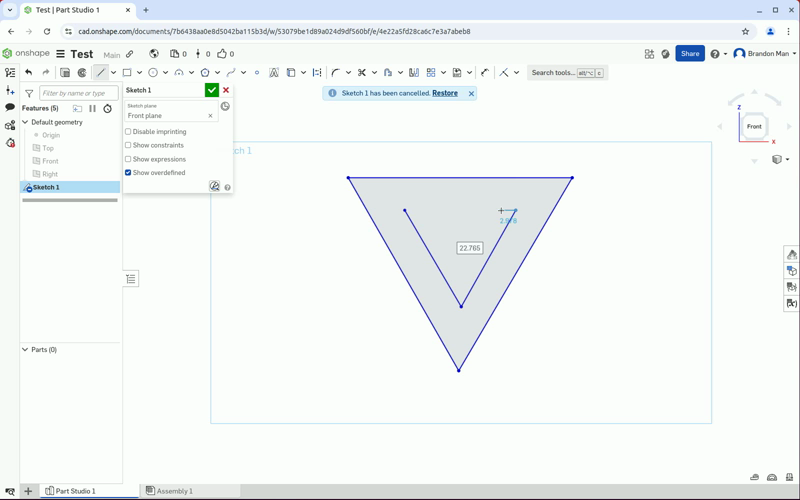
key_up(shift)
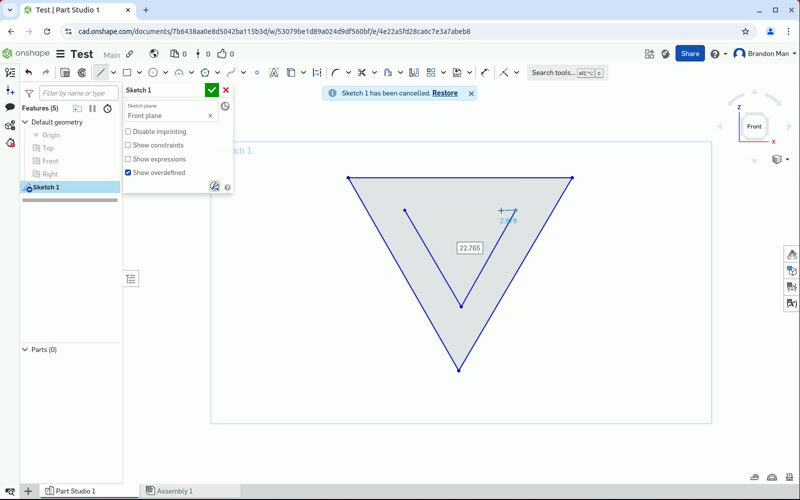
key_down(shift)
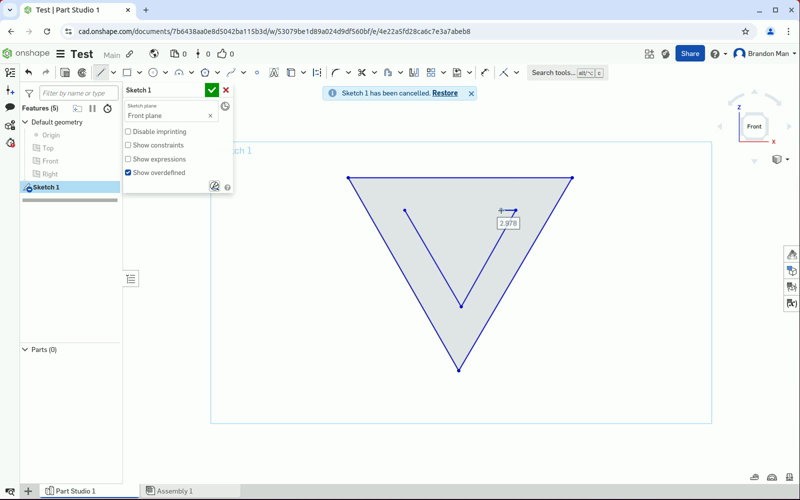
mouse_move(419, 210)
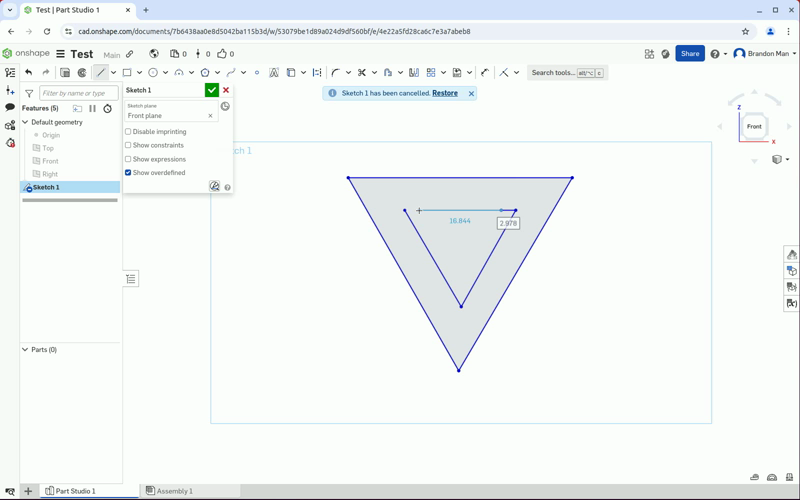
click(419, 210)
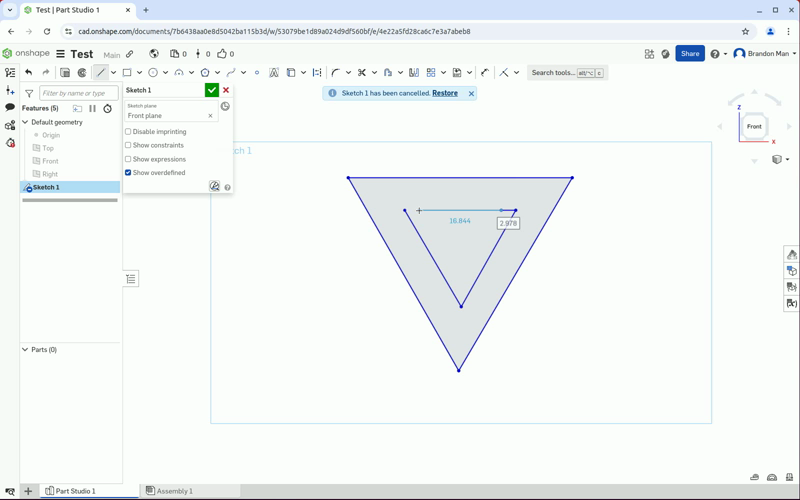
key_up(shift)
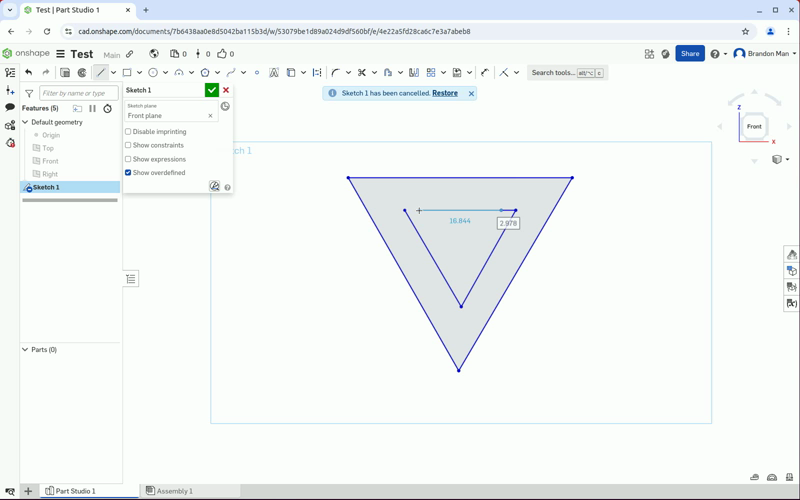
mouse_move(449, 210)
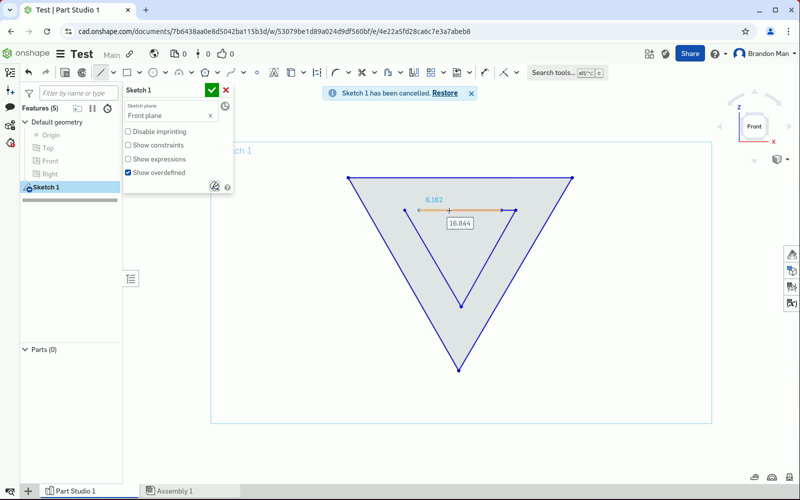
key_down(shift)
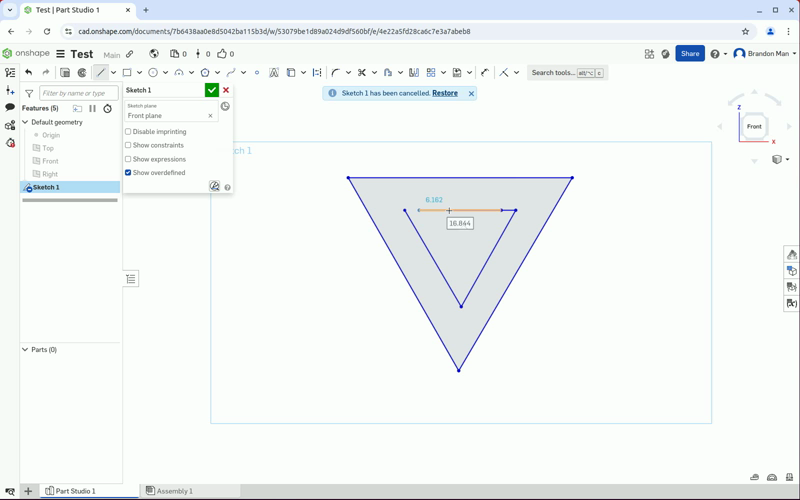
mouse_move(404, 210)
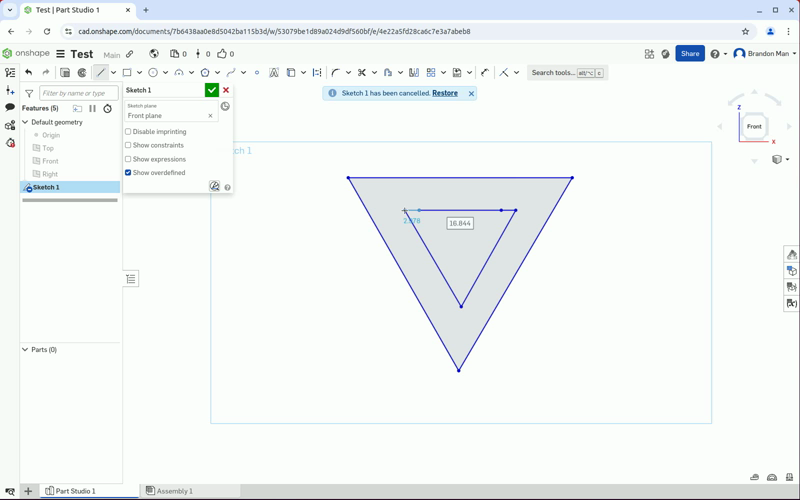
key_up(shift)
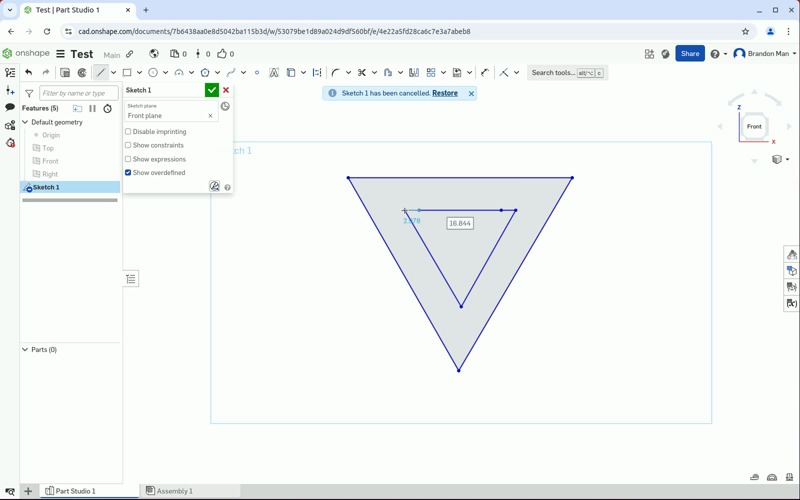
click(404, 210)
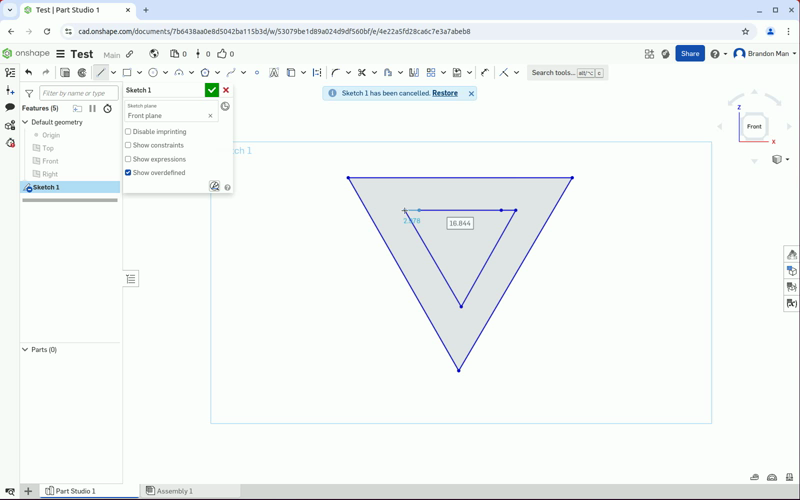
key(esc)
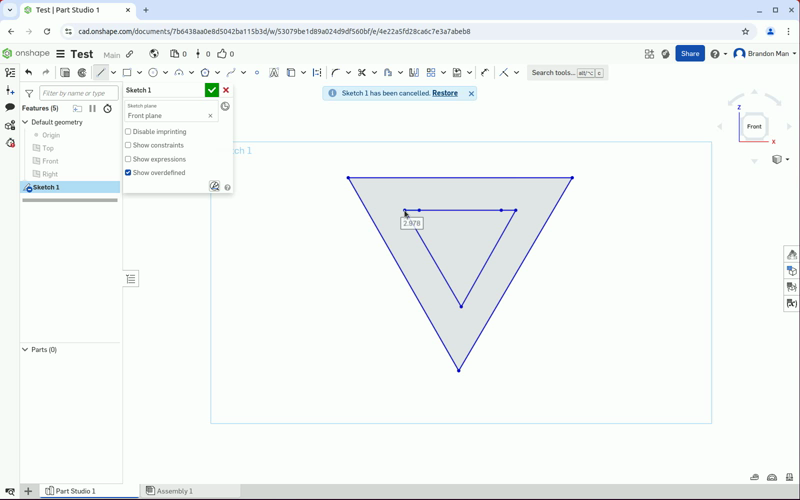
mouse_move(465, 196)
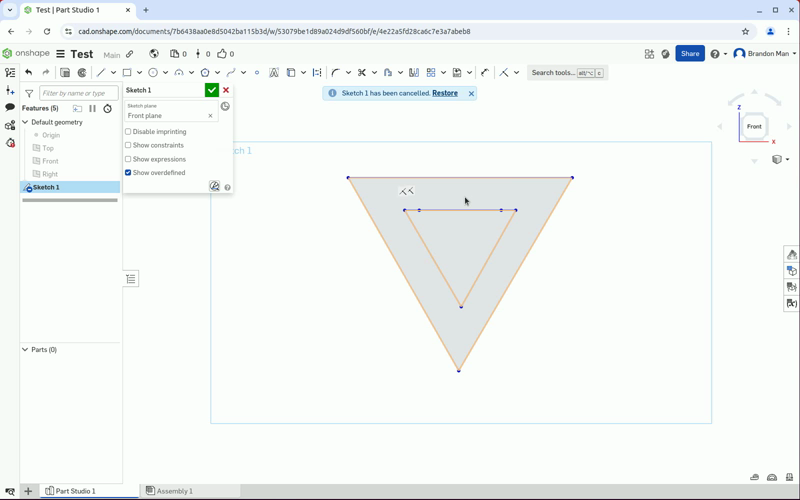
click(465, 196)
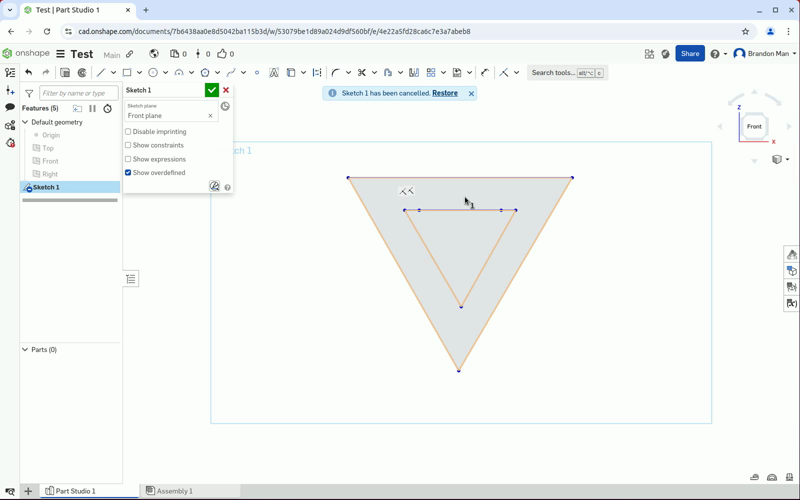
mouse_move(73, 352)
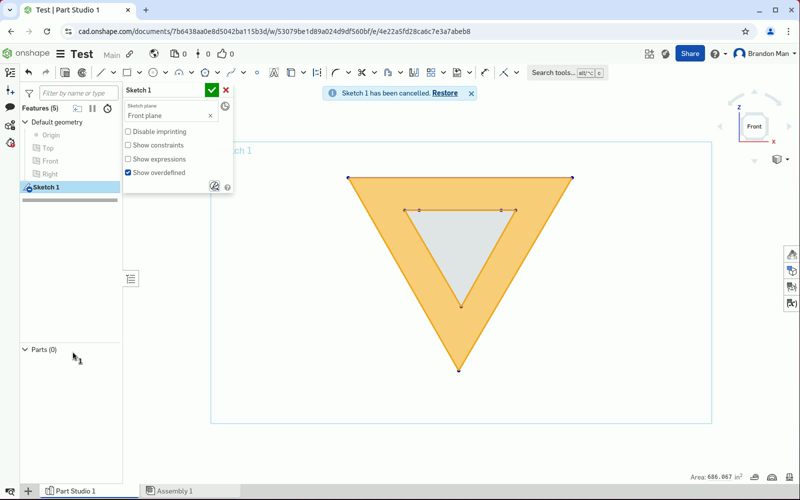
key(shift+y)
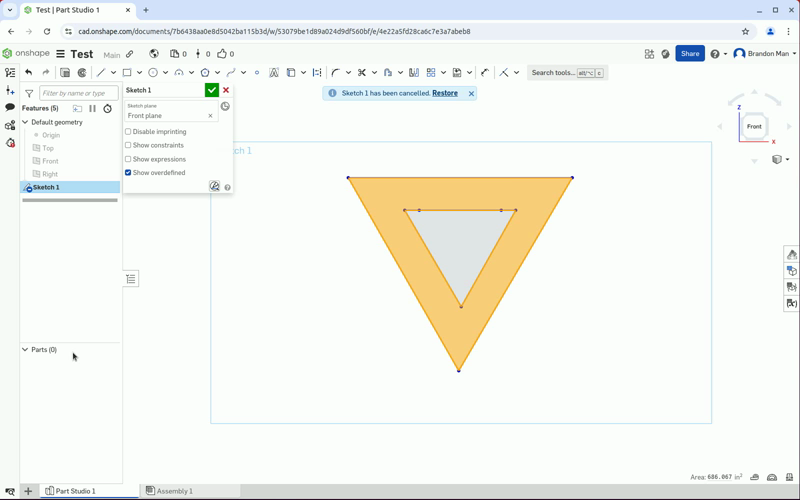
key(shift+e)
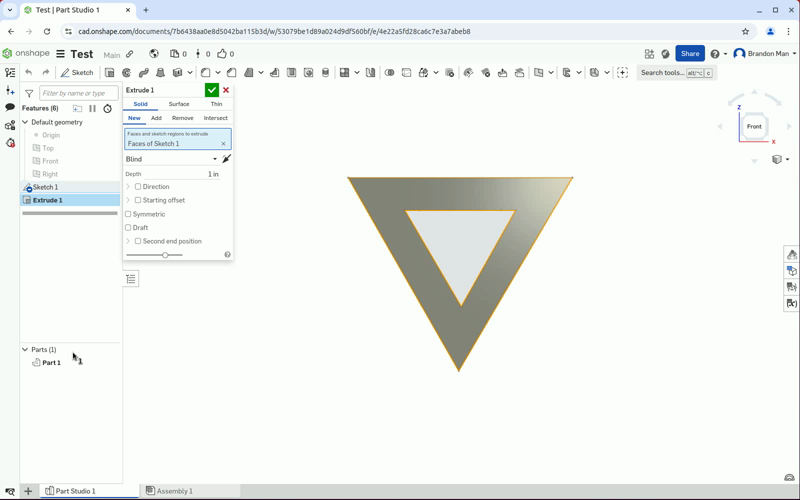
mouse_move(143, 106)
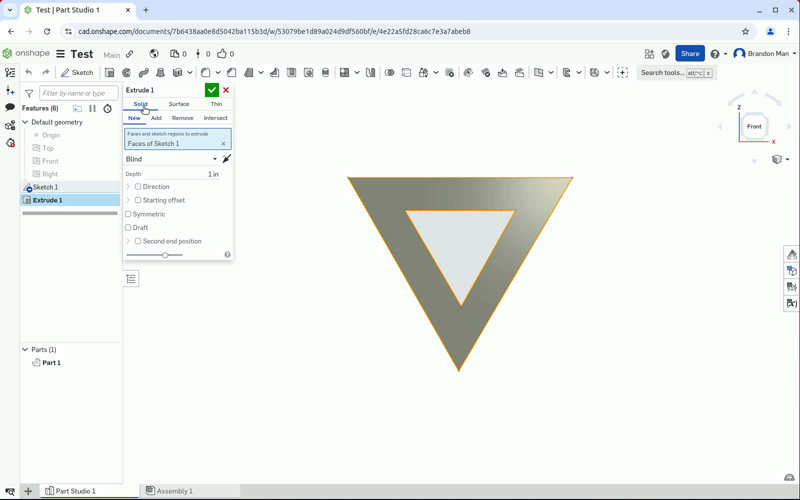
click(143, 106)
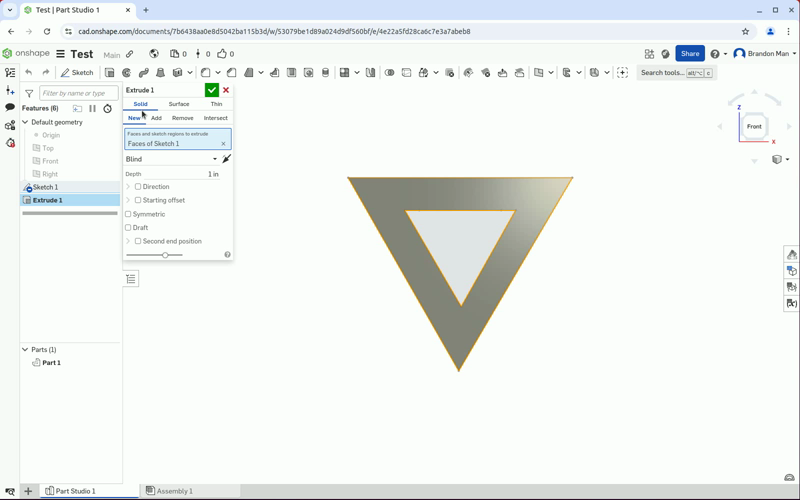
mouse_move(137, 120)
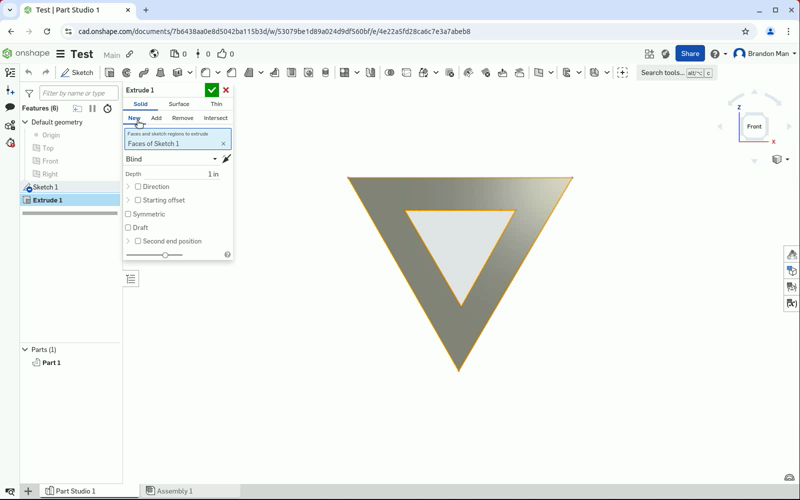
click(137, 120)
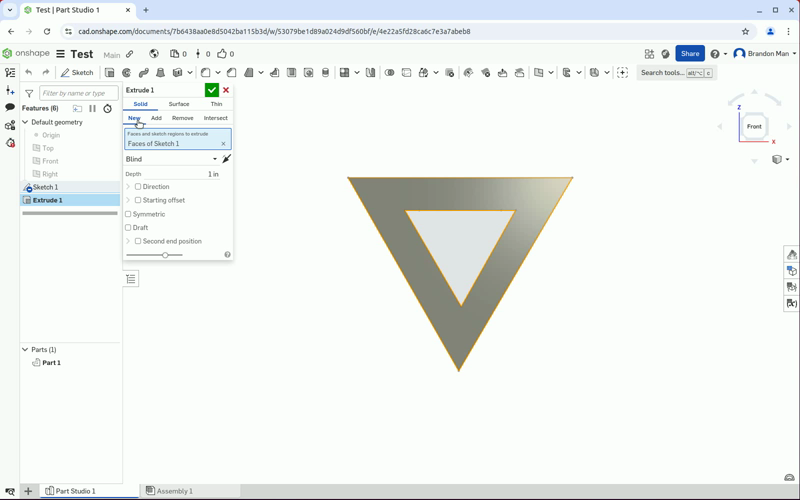
key(tab, 4)
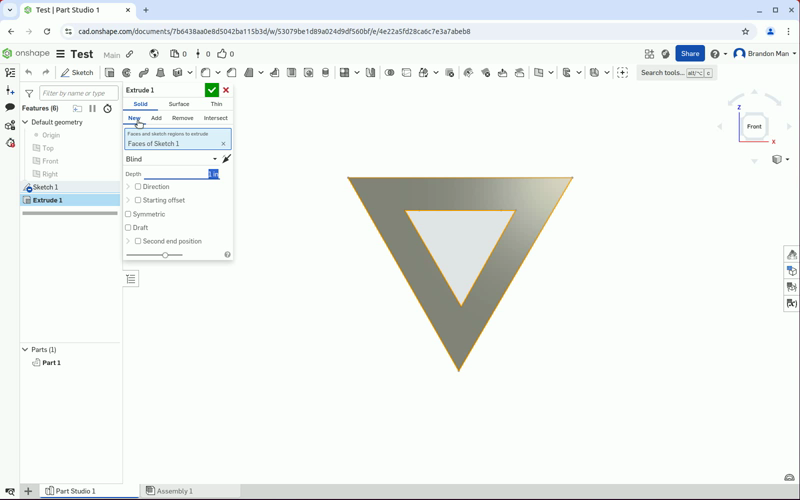
text(0.963)
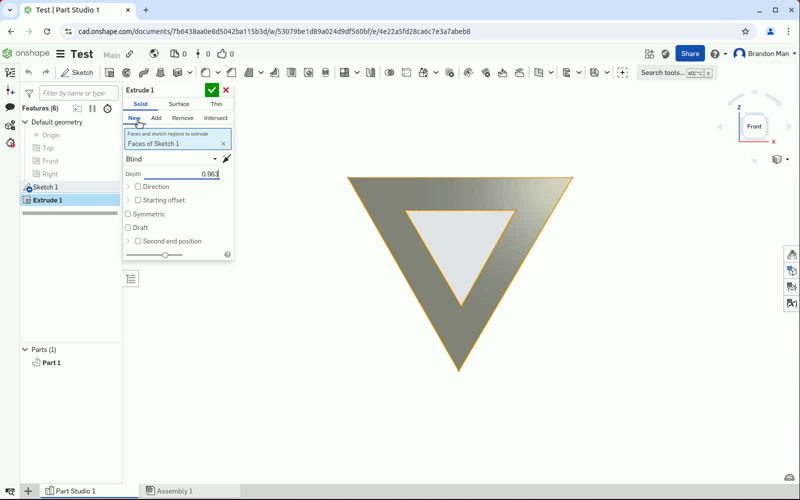
key(enter)
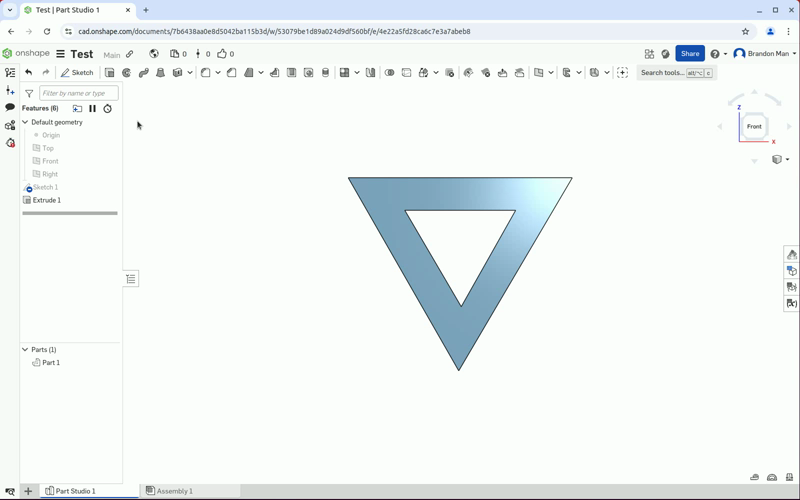
key(shift+h)
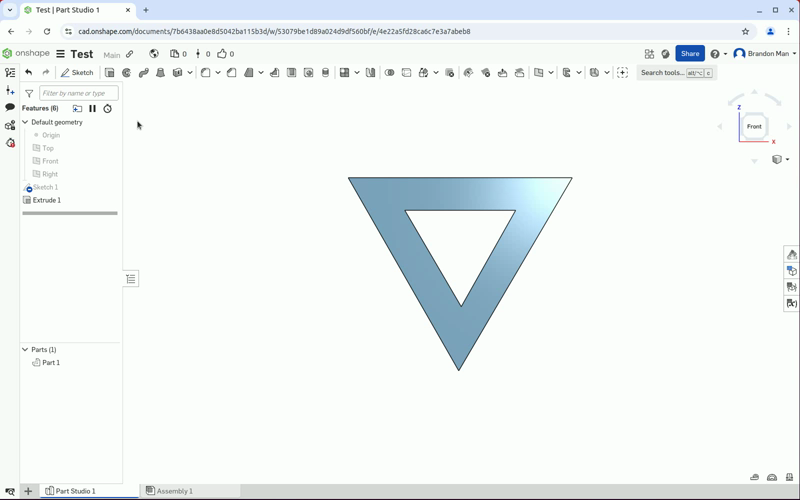
key(shift+h)
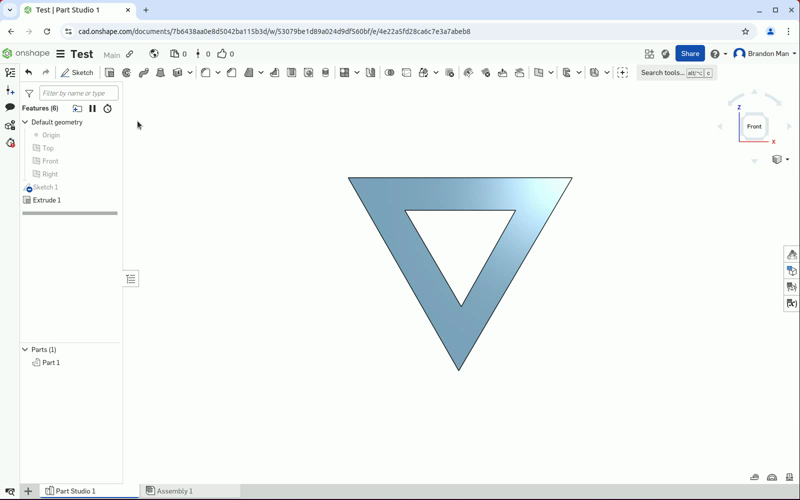
mouse_move(73, 189)
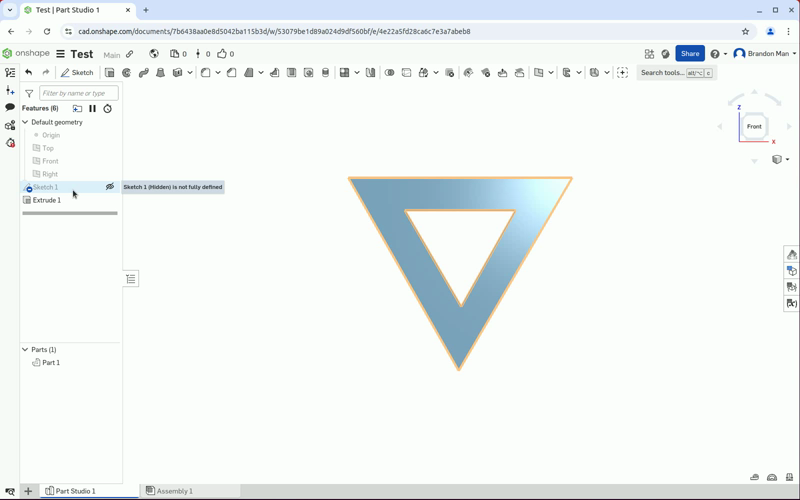
click(73, 189)
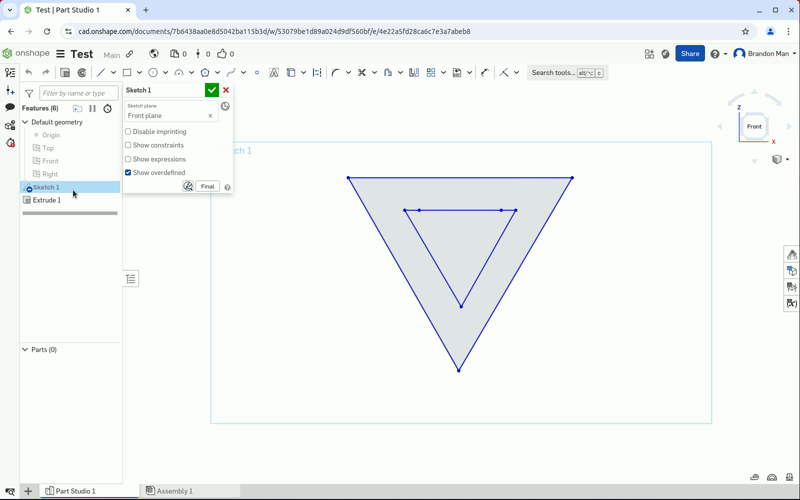
mouse_move(229, 92)
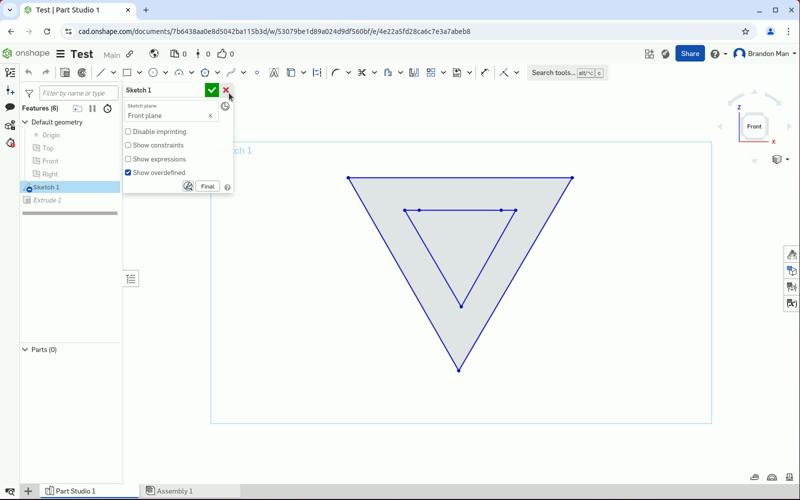
click(229, 92)
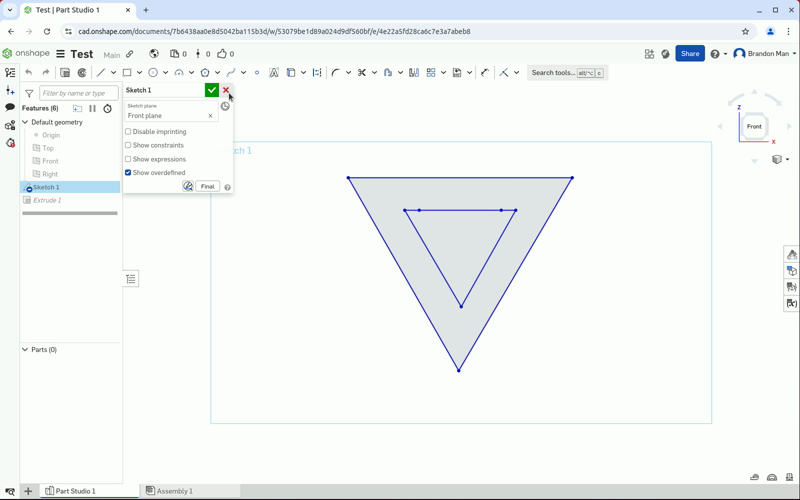
key(shift+s)
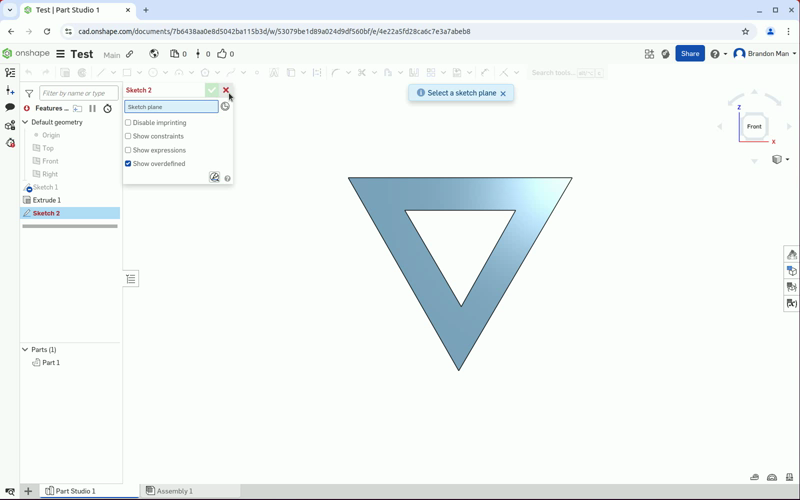
mouse_move(73, 163)
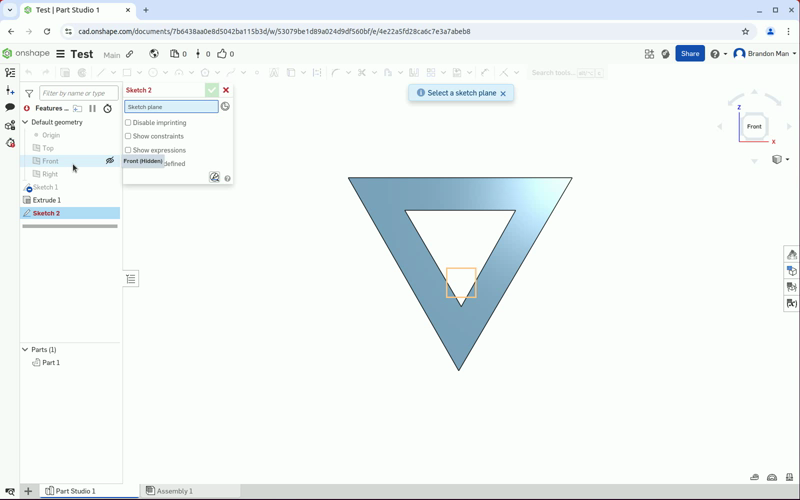
click(73, 163)
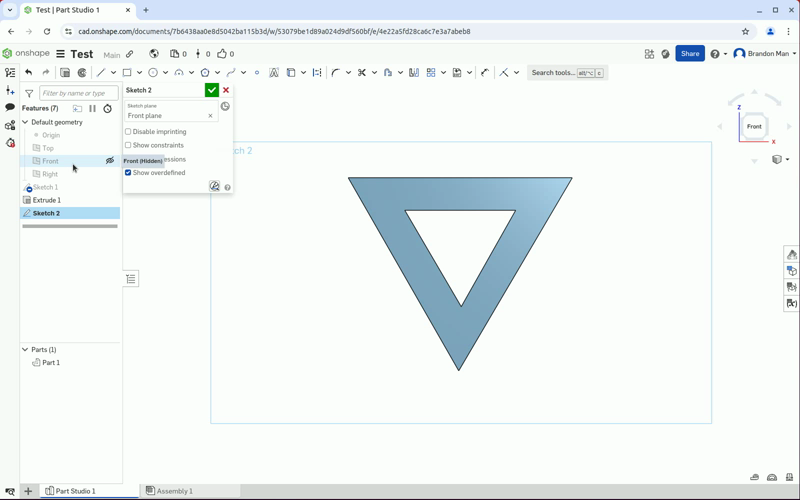
mouse_move(73, 352)
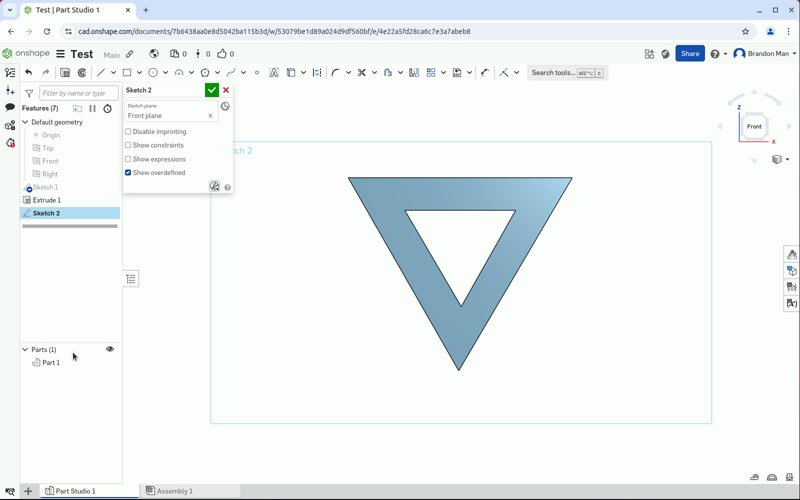
key(y)
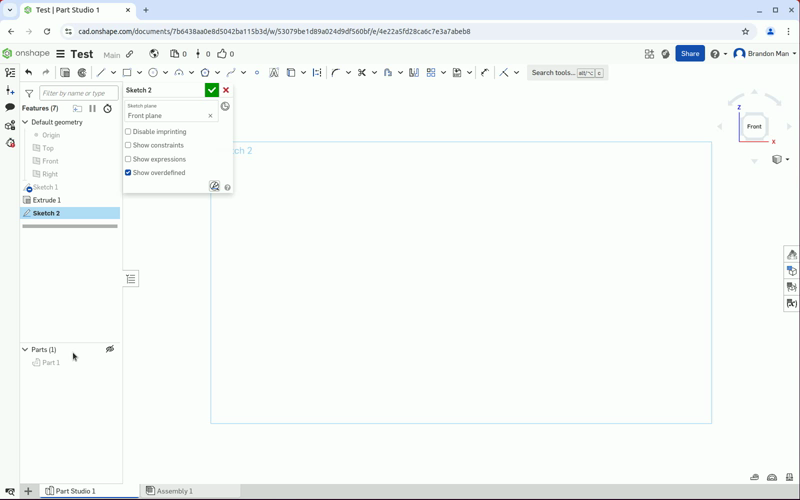
key(l)
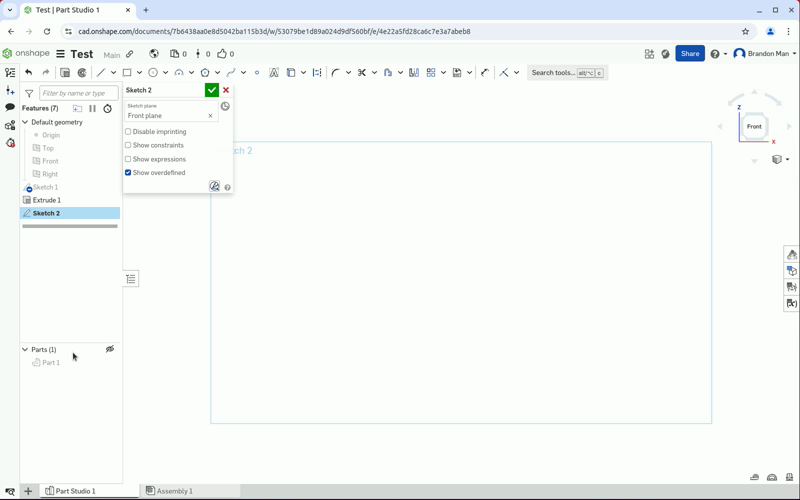
key_down(shift)
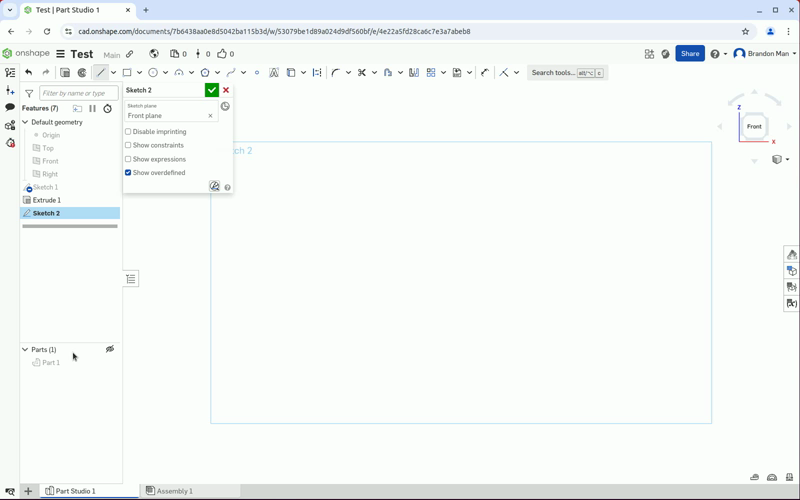
mouse_move(418, 210)
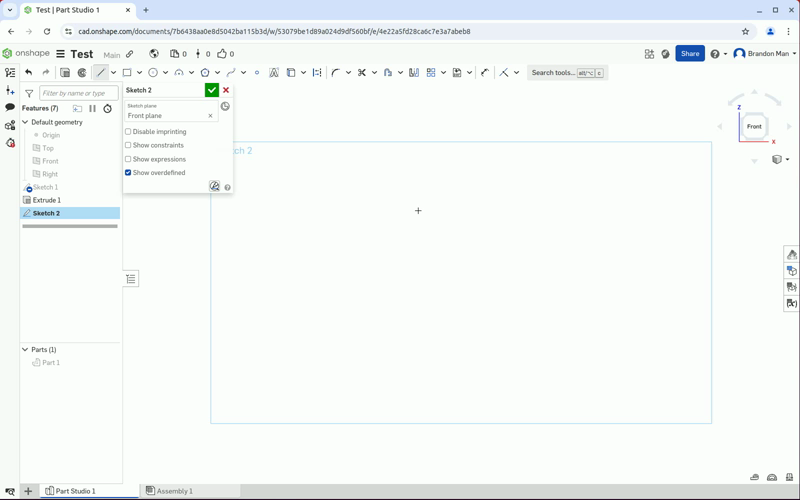
click(418, 210)
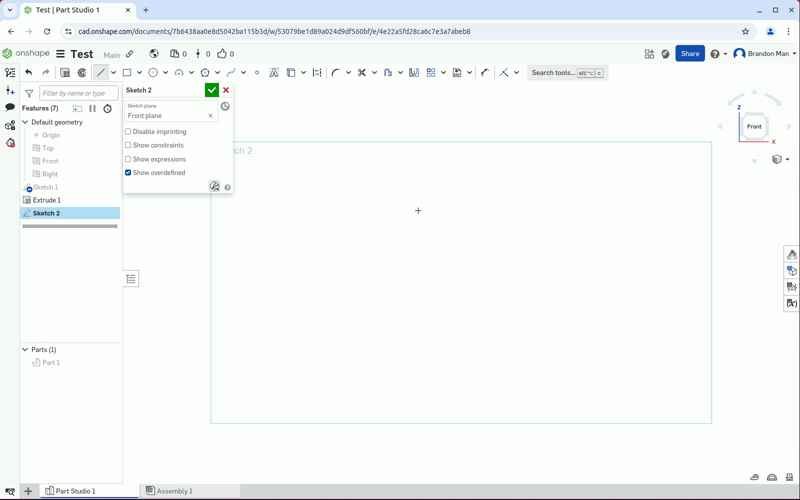
key_up(shift)
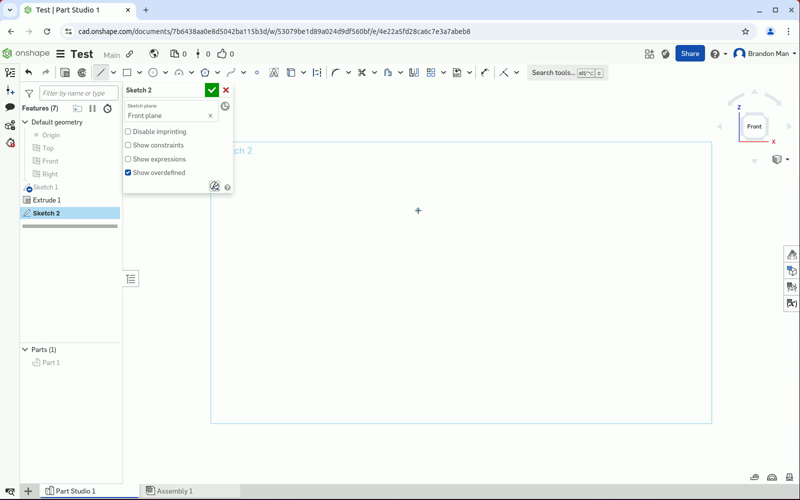
key_down(shift)
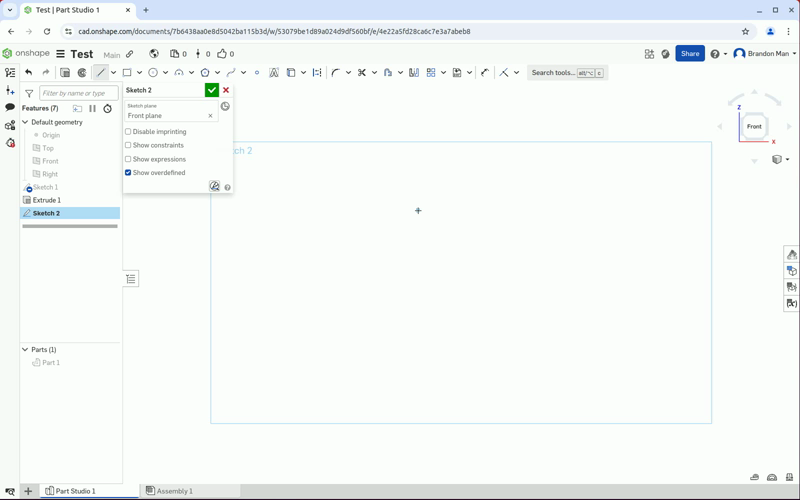
mouse_move(460, 282)
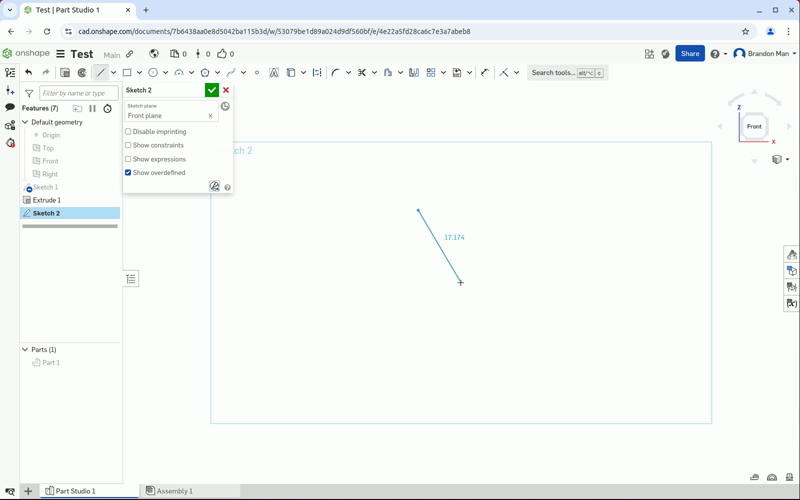
click(460, 282)
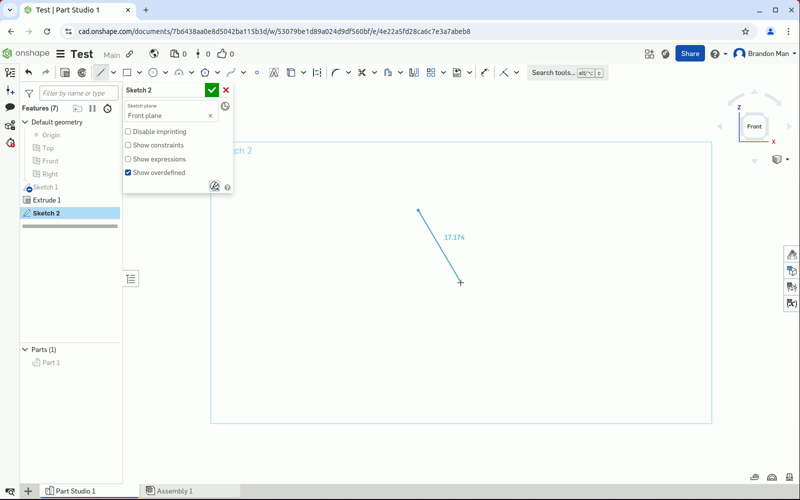
key_up(shift)
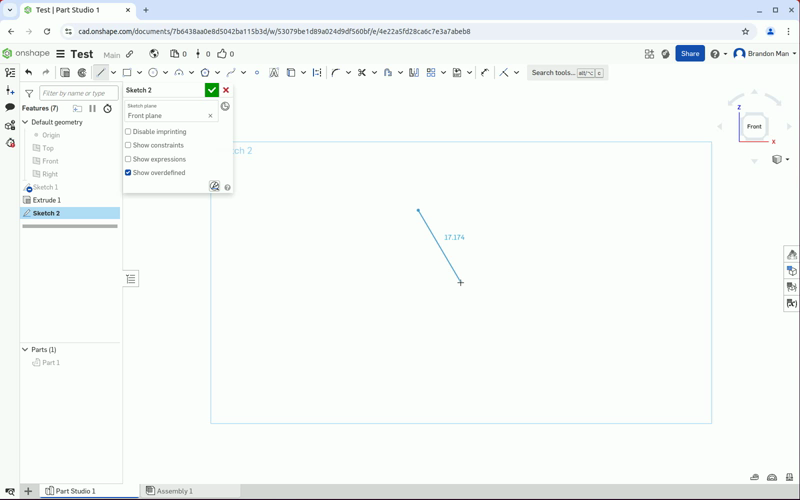
key_down(shift)
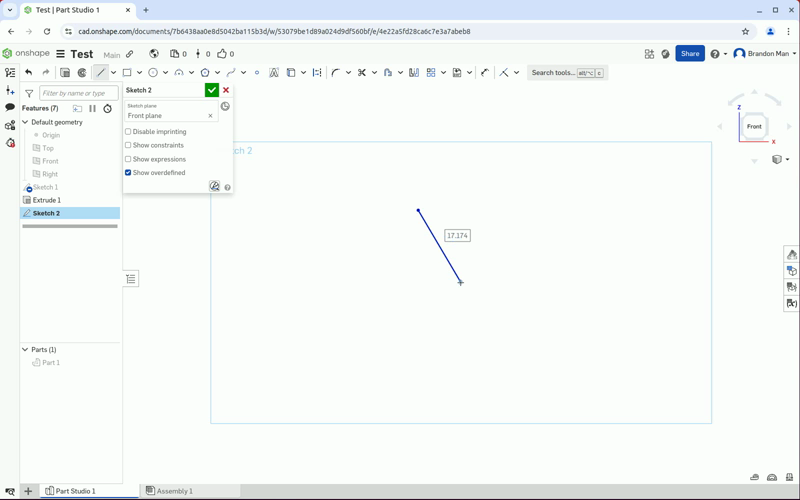
mouse_move(502, 210)
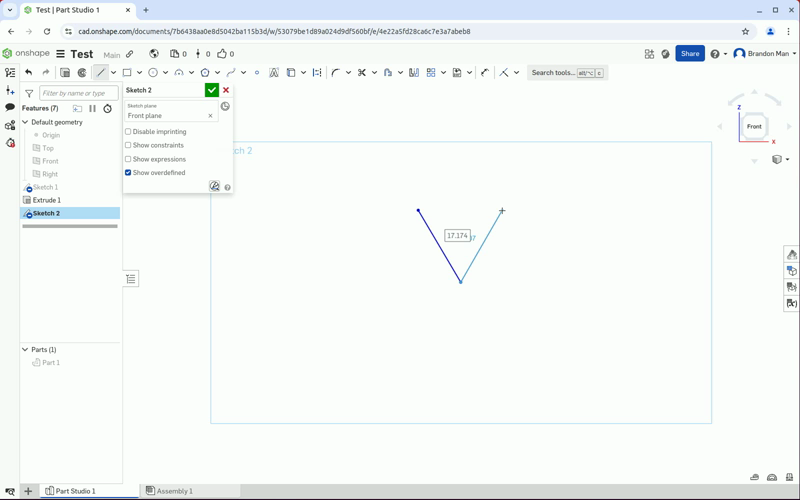
click(502, 210)
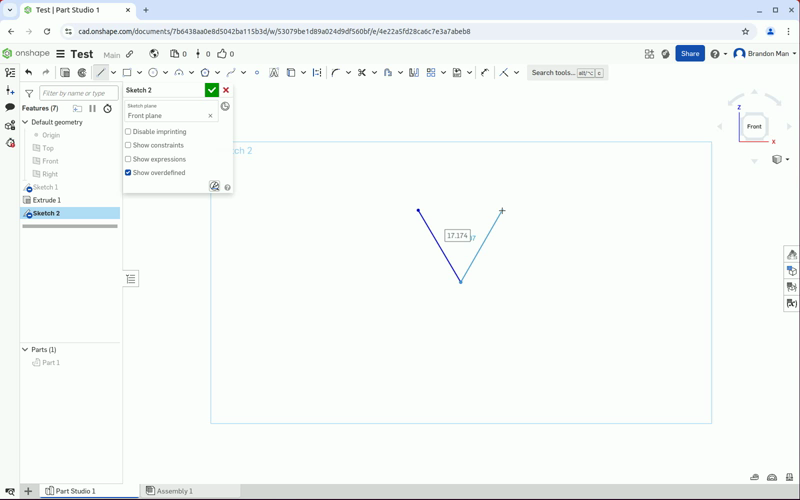
key_up(shift)
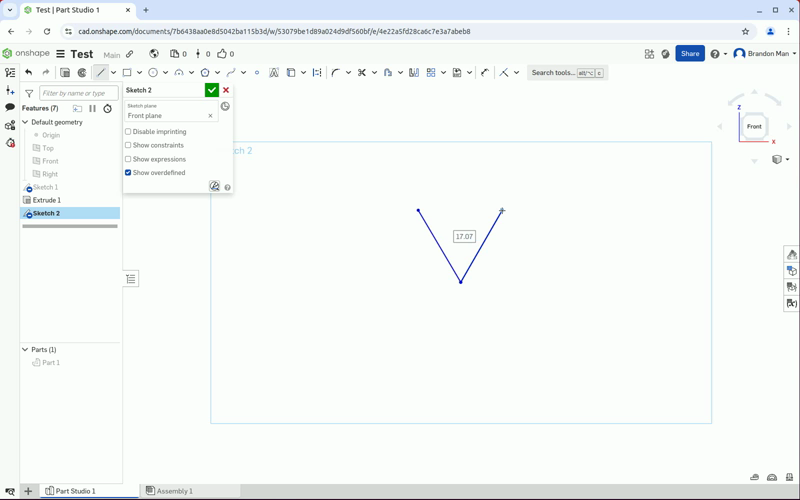
key_down(shift)
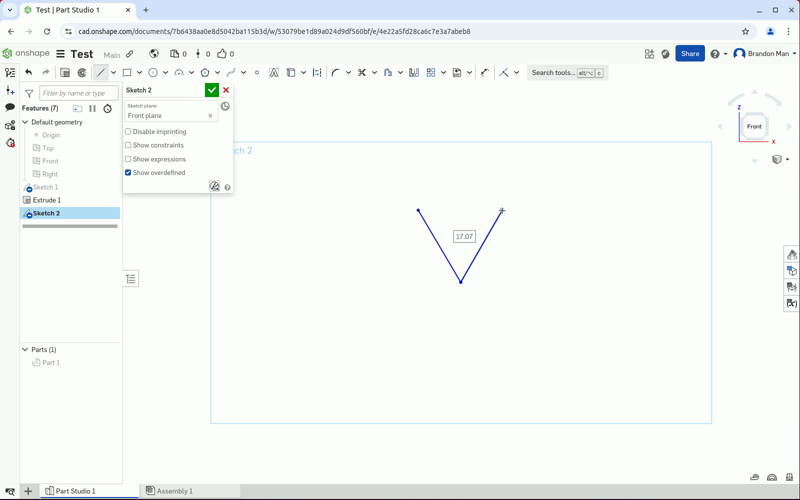
mouse_move(418, 210)
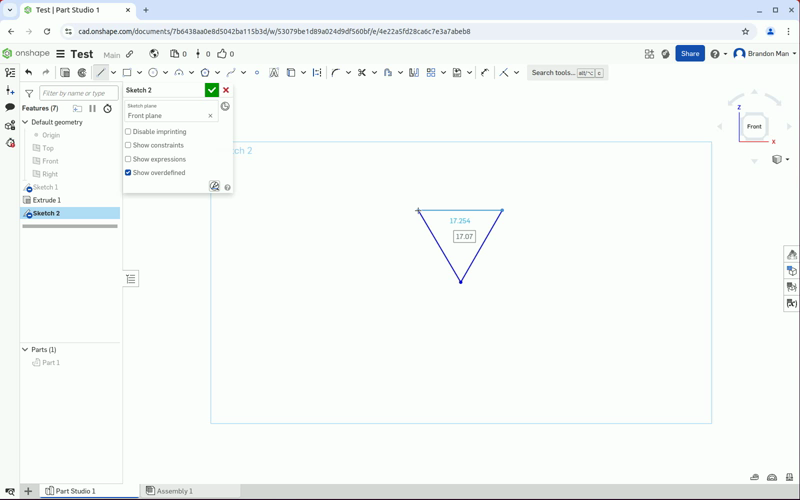
key_up(shift)
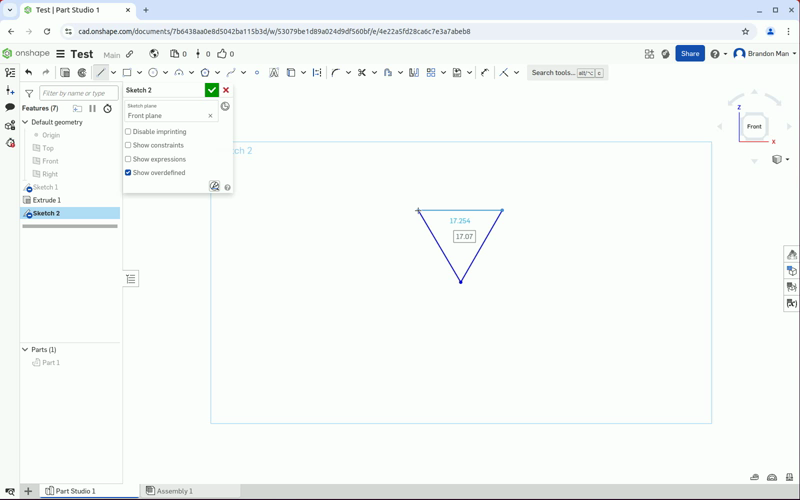
click(418, 210)
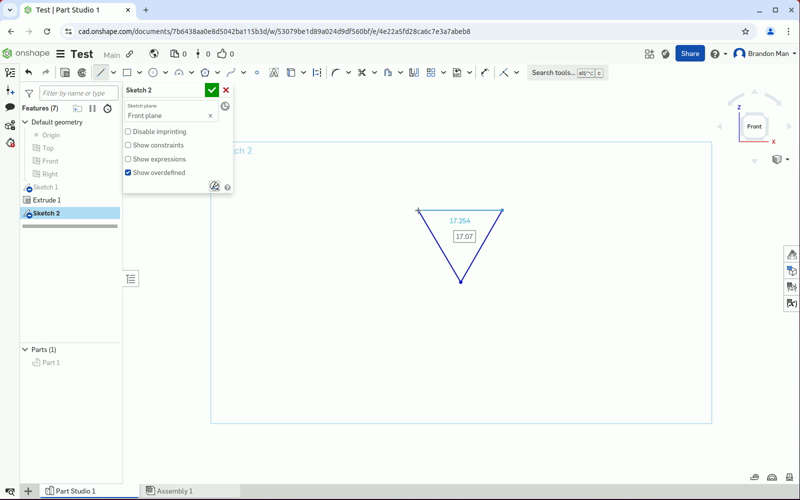
key(esc)
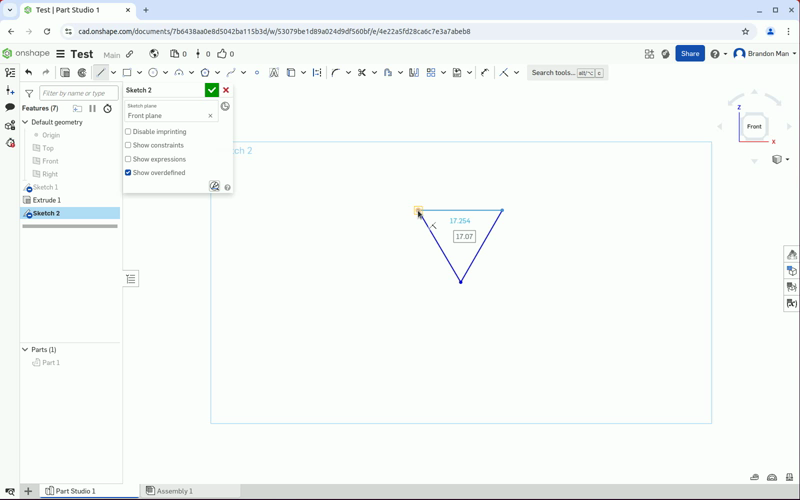
mouse_move(451, 218)
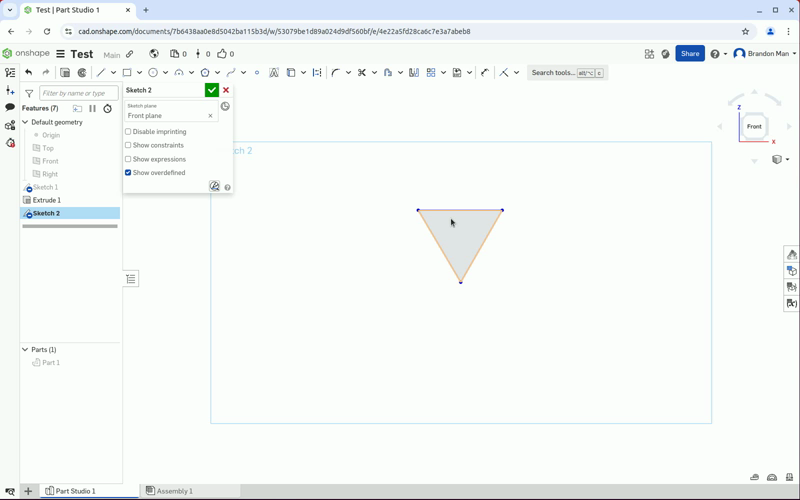
click(451, 218)
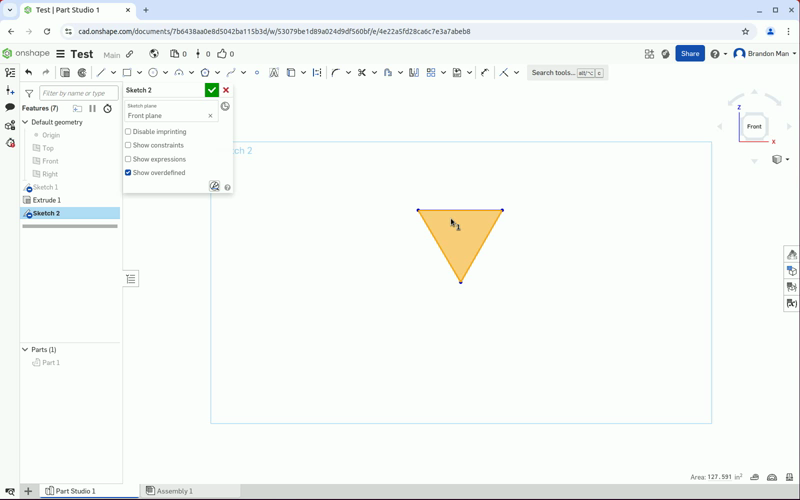
mouse_move(73, 352)
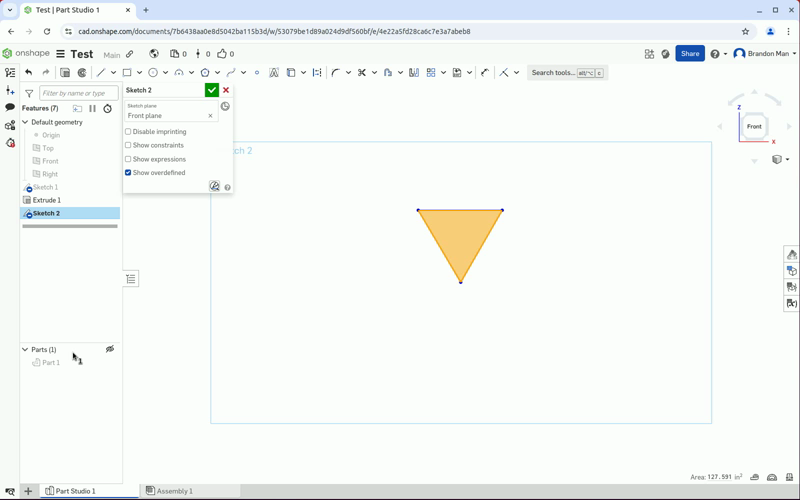
key(shift+y)
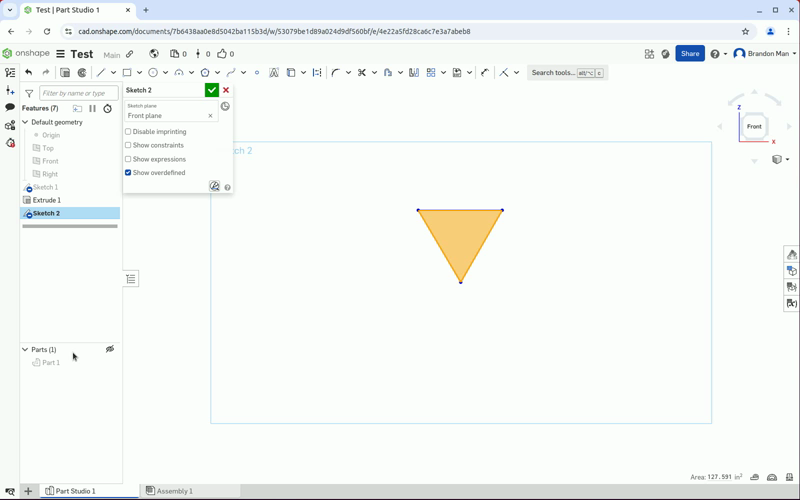
key(shift+e)
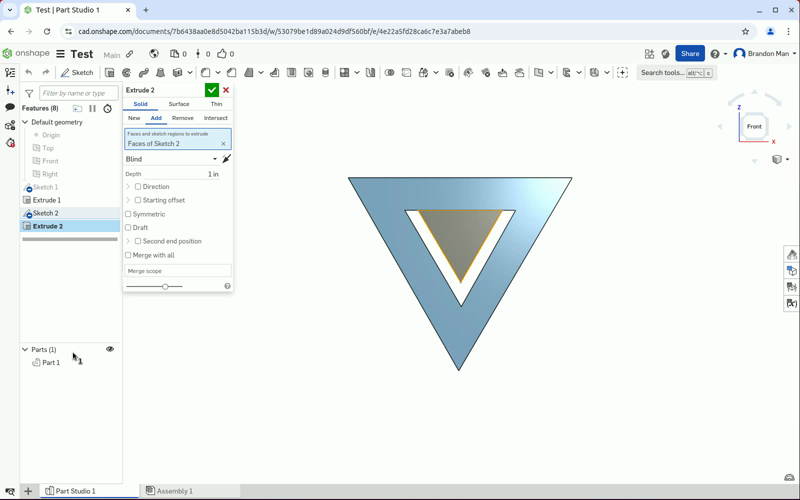
mouse_move(143, 106)
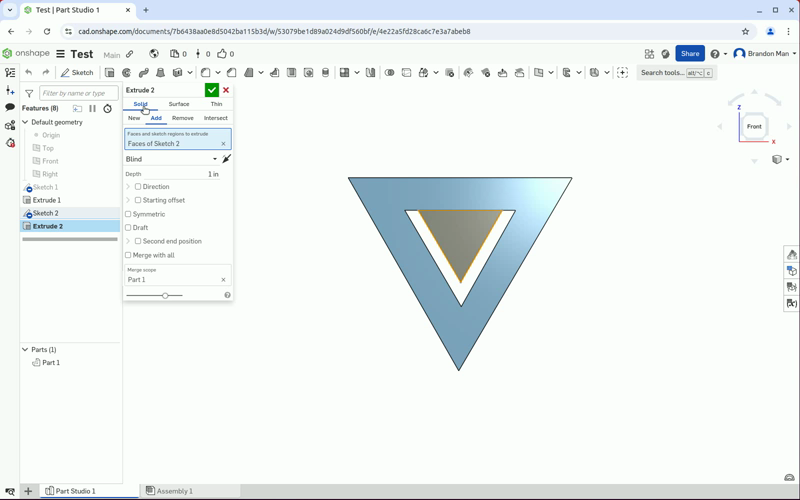
click(143, 106)
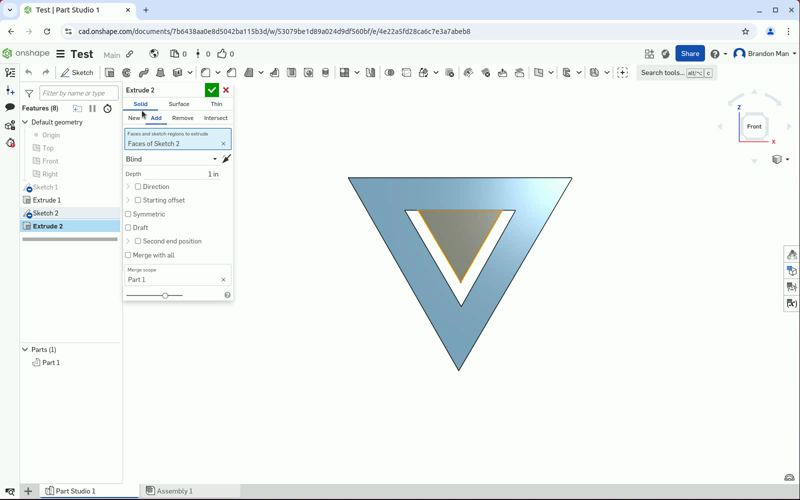
mouse_move(137, 120)
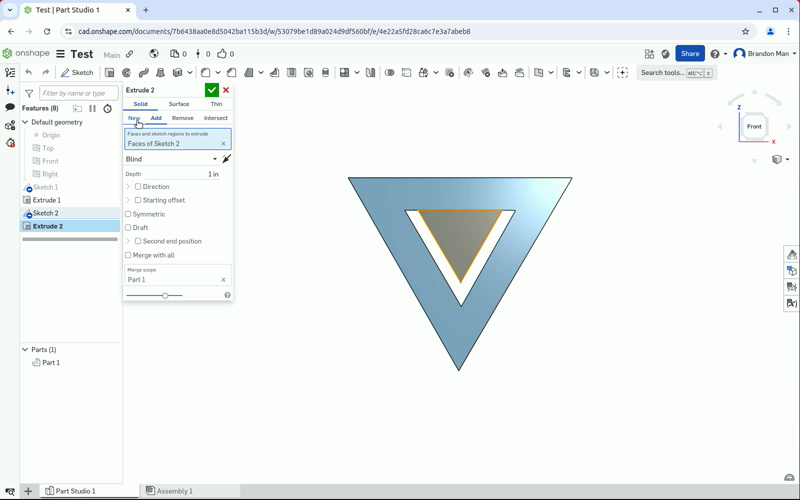
click(137, 120)
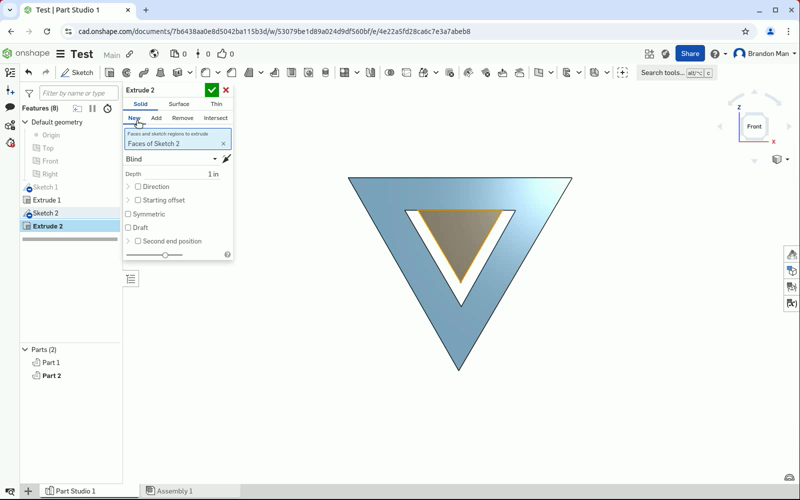
key(tab, 4)
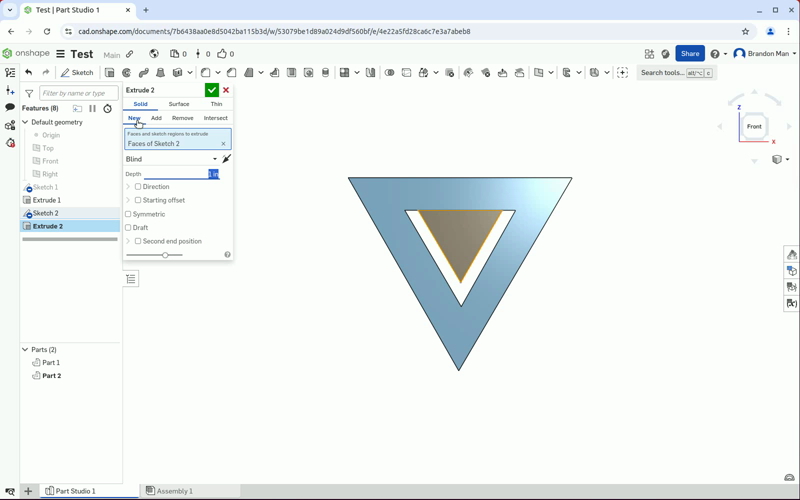
text(0.963)
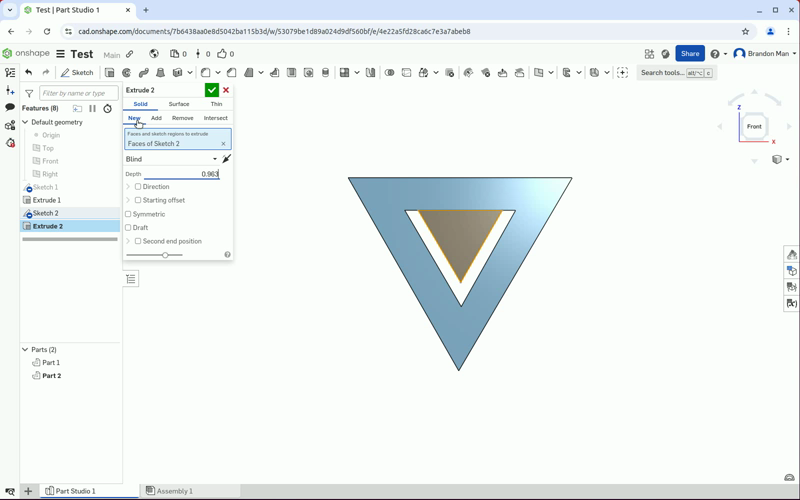
key(enter)
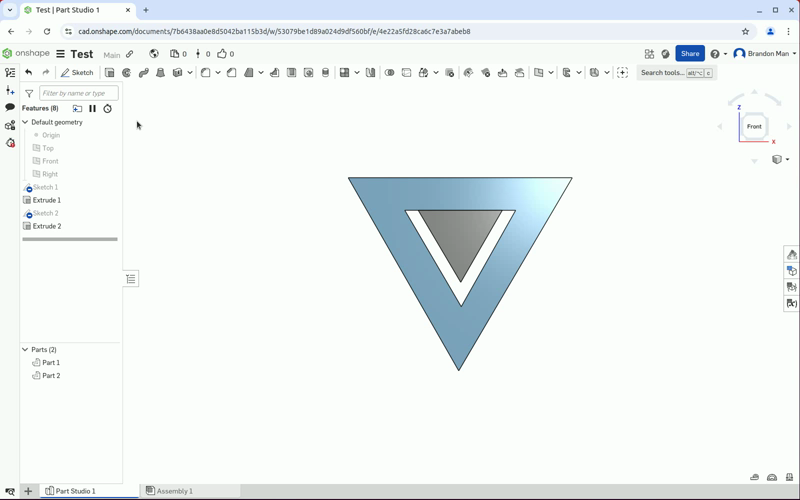
key(shift+h)
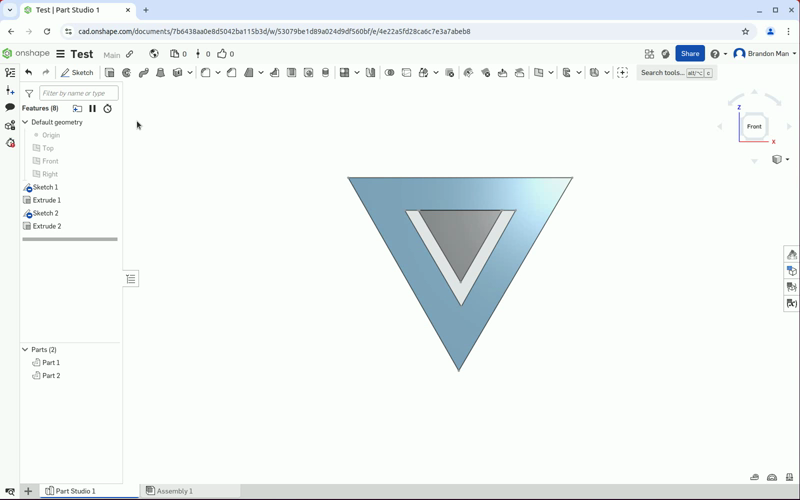
key(shift+h)
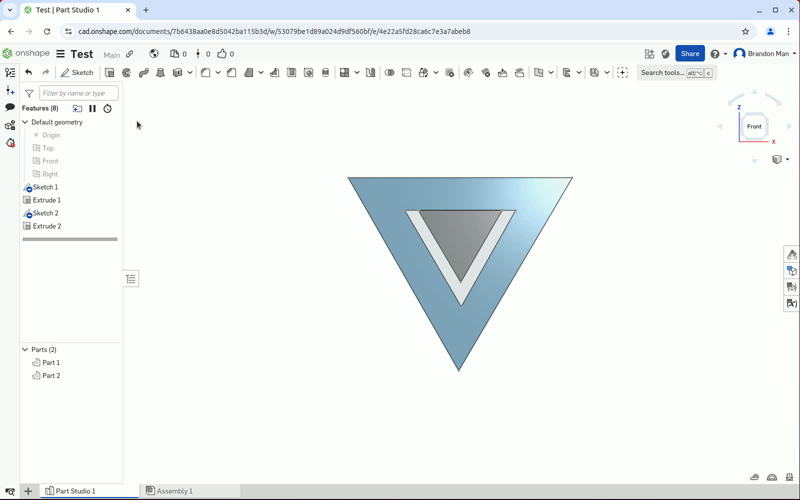
key(shift+7)
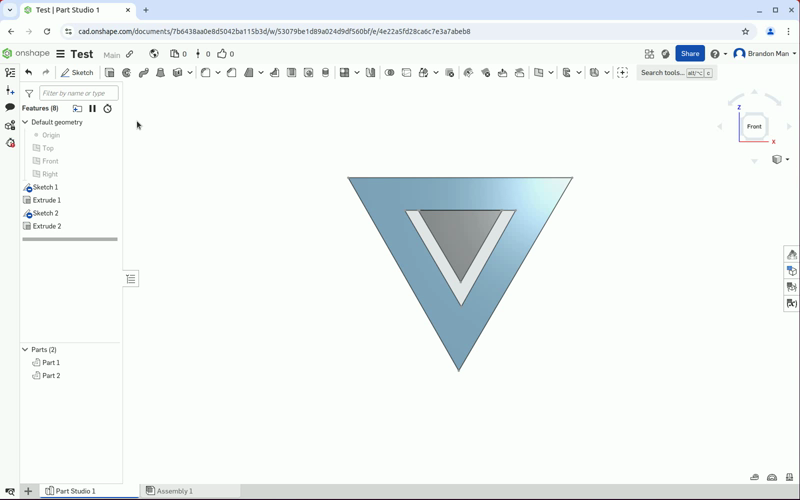
key(left, 2)
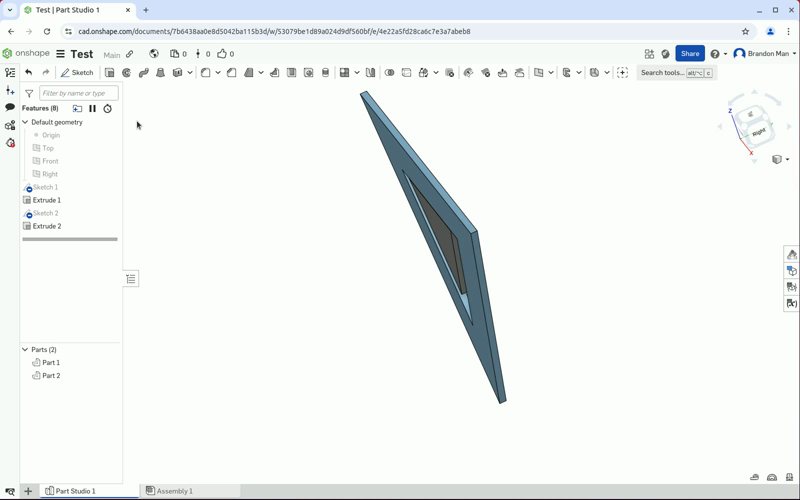
key(down, 2)
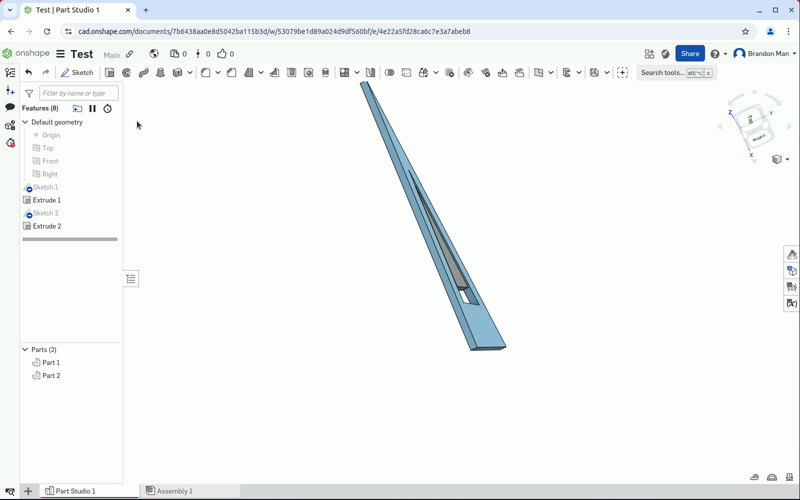
key(up, 2)
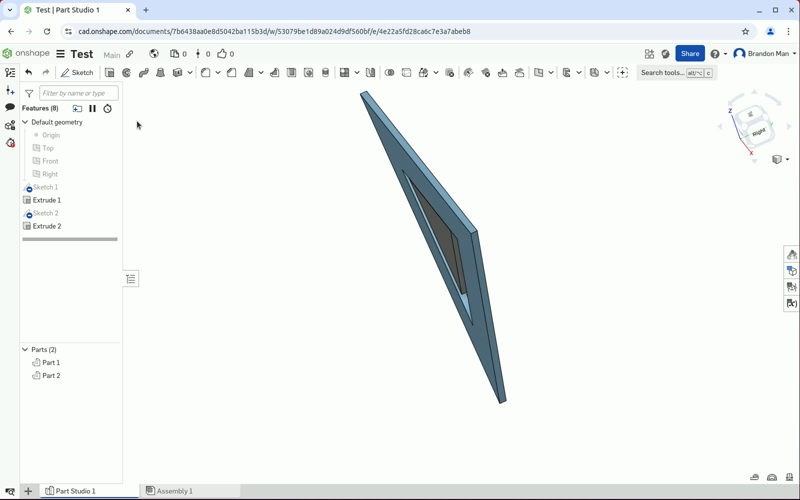
key(right, 2)
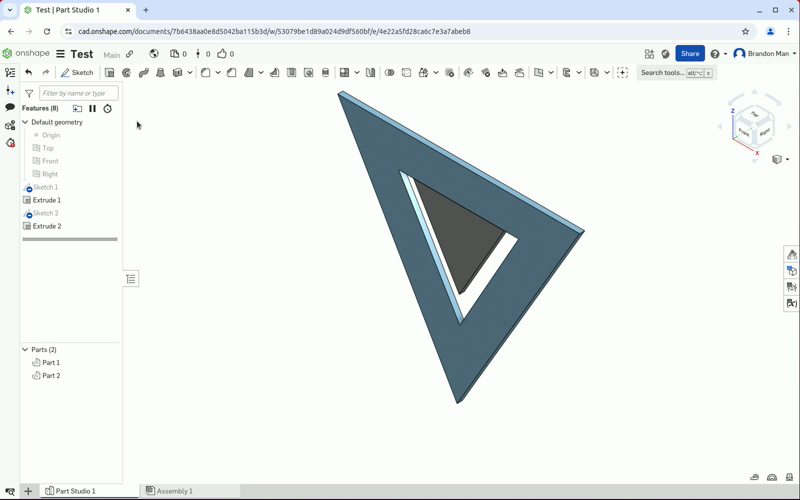
mouse_move(73, 189)
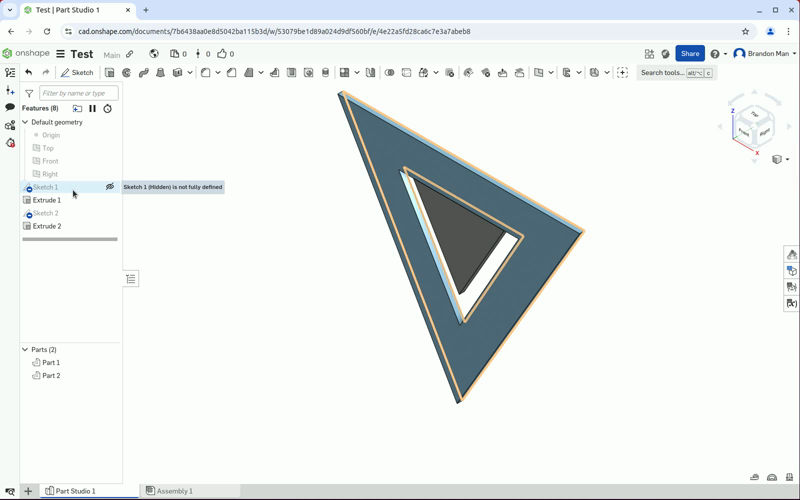
click(73, 189)